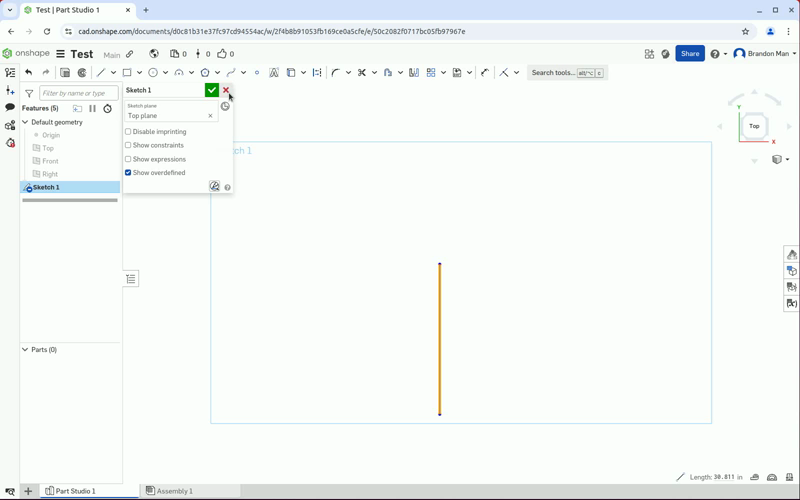
key(shift+h)
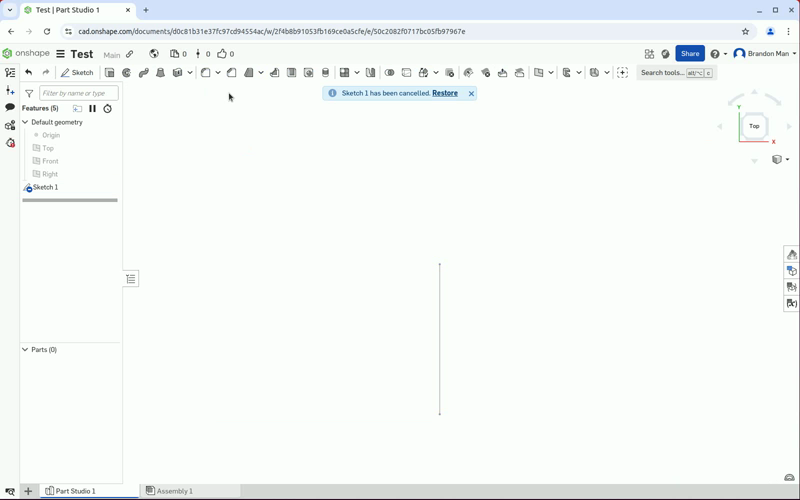
key(shift+s)
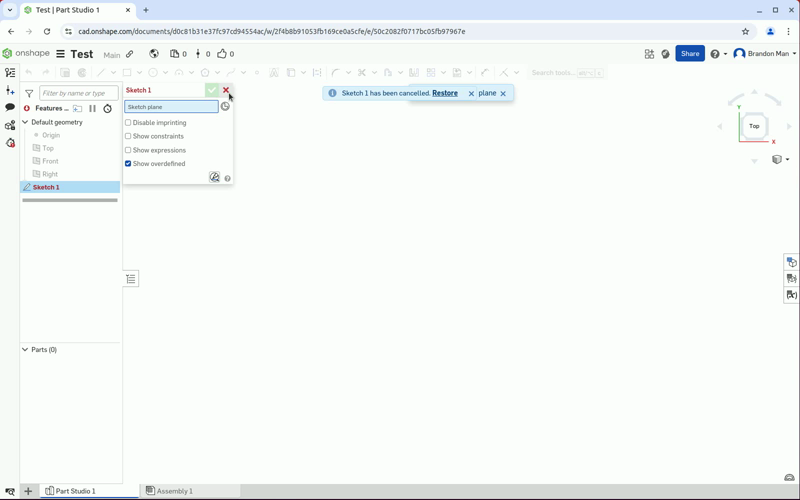
mouse_move(73, 150)
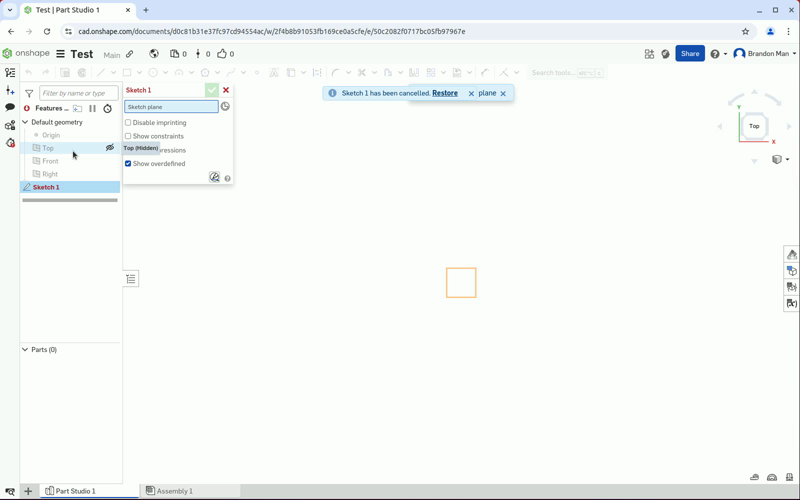
click(73, 150)
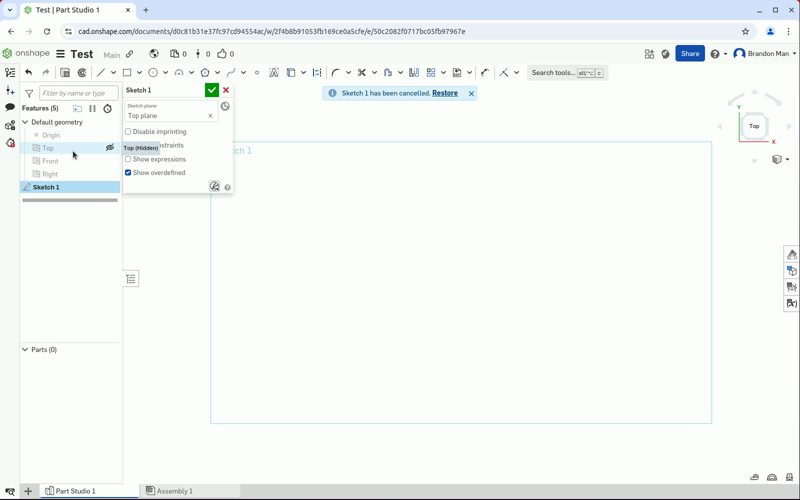
mouse_move(73, 352)
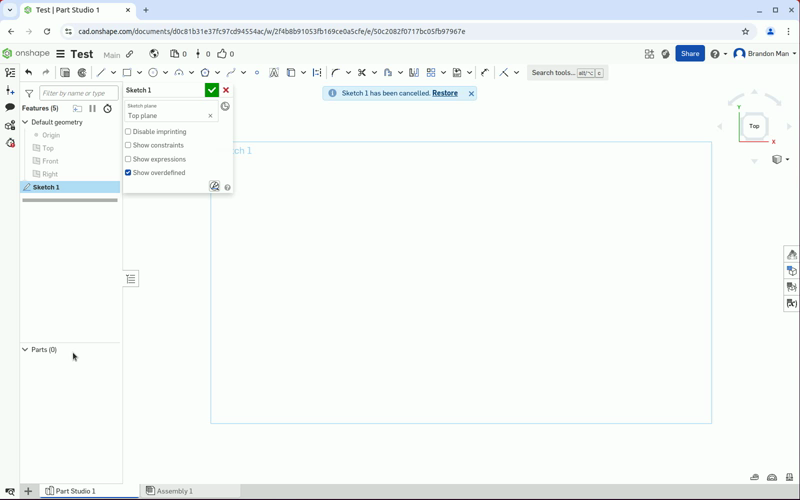
key(y)
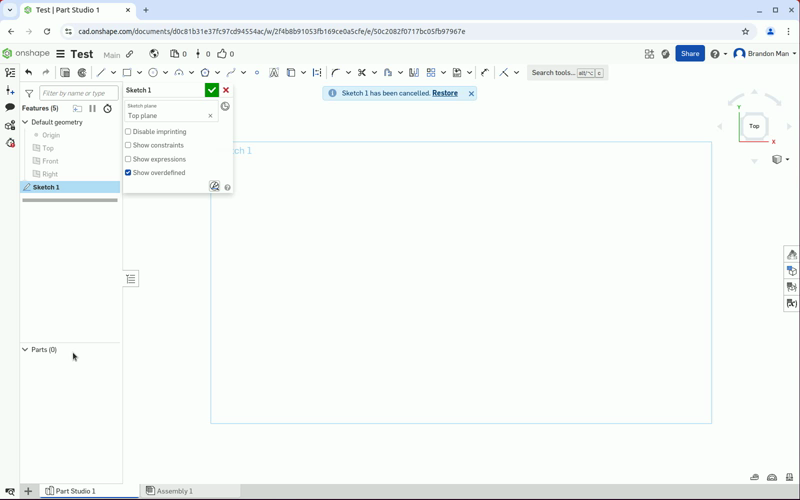
key(l)
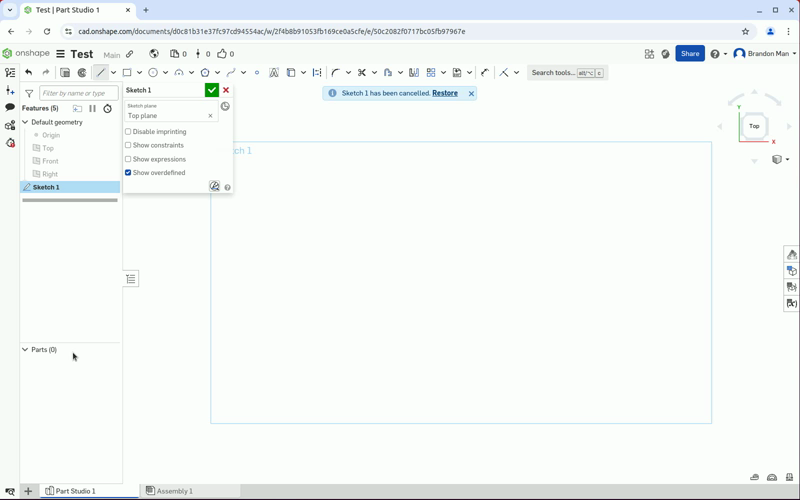
key_down(shift)
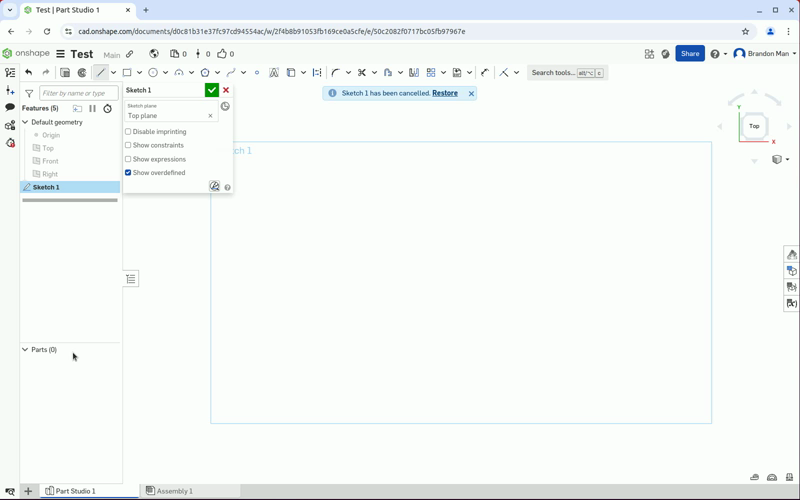
mouse_move(348, 282)
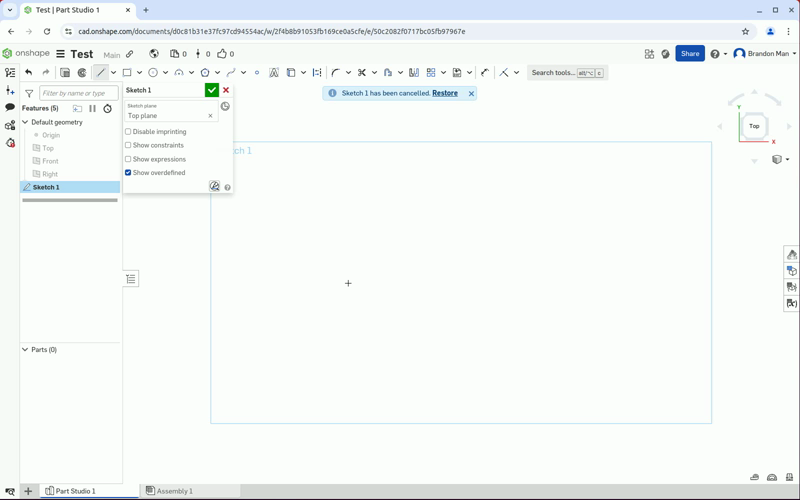
click(348, 282)
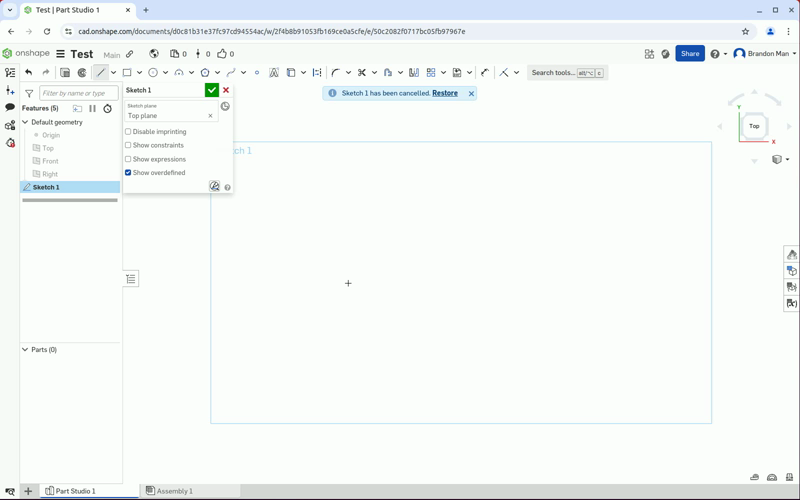
key_up(shift)
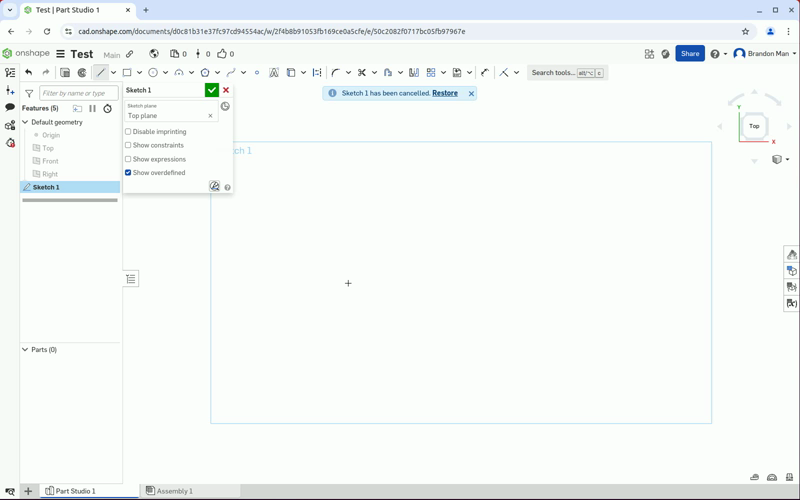
key_down(shift)
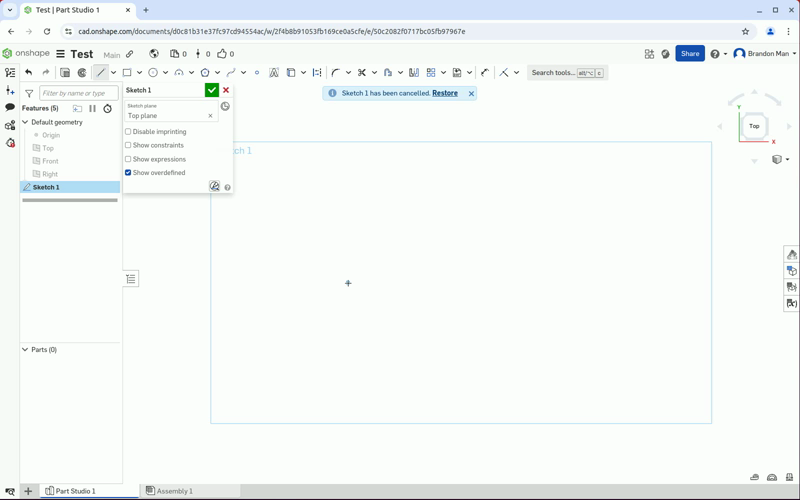
mouse_move(460, 282)
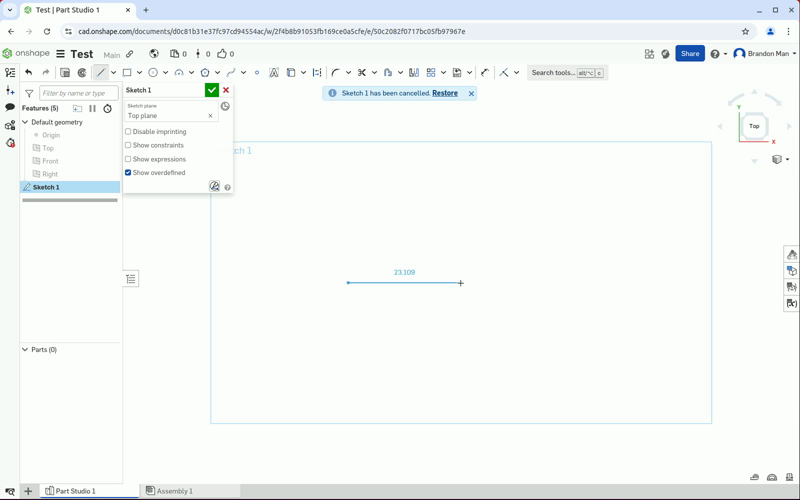
click(460, 282)
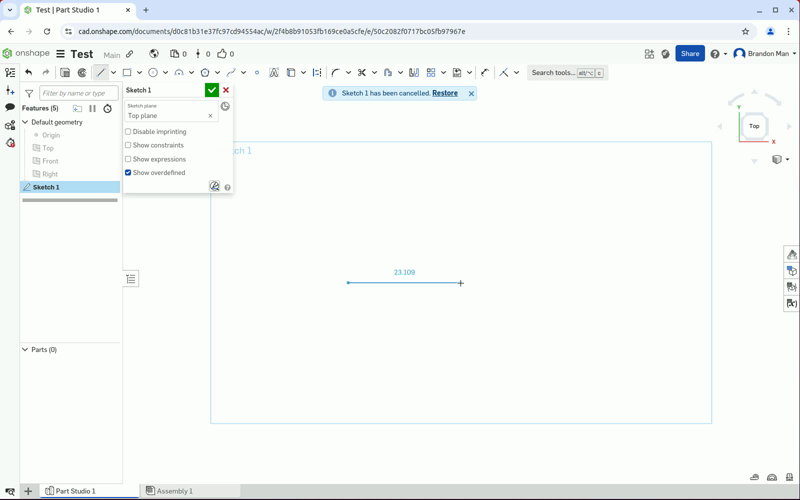
key_up(shift)
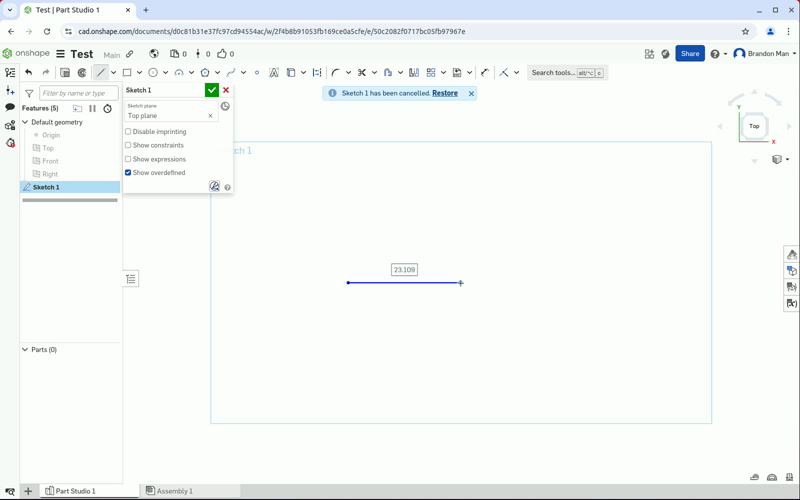
key_down(shift)
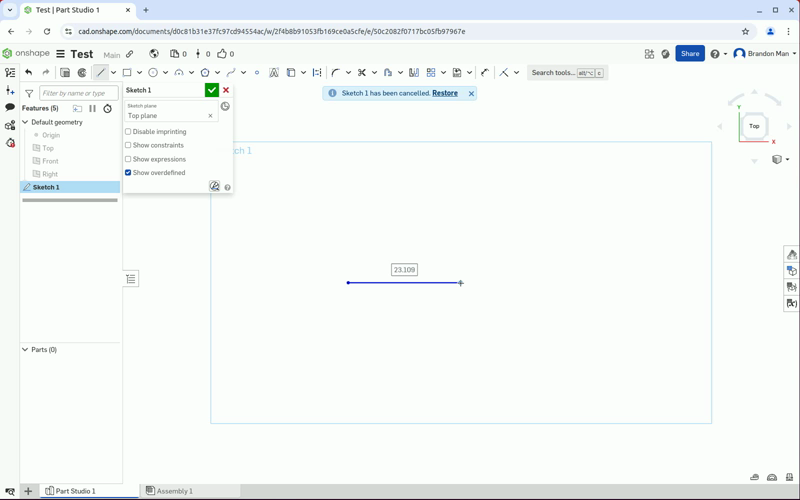
mouse_move(490, 282)
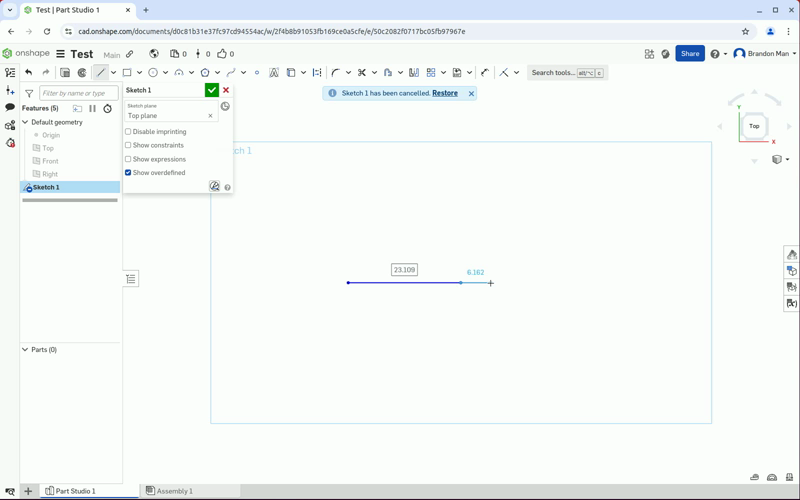
mouse_move(460, 278)
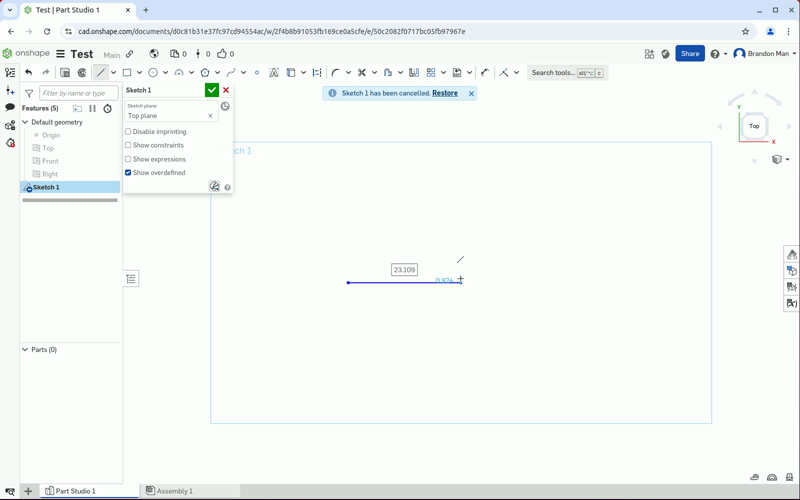
scroll(6)
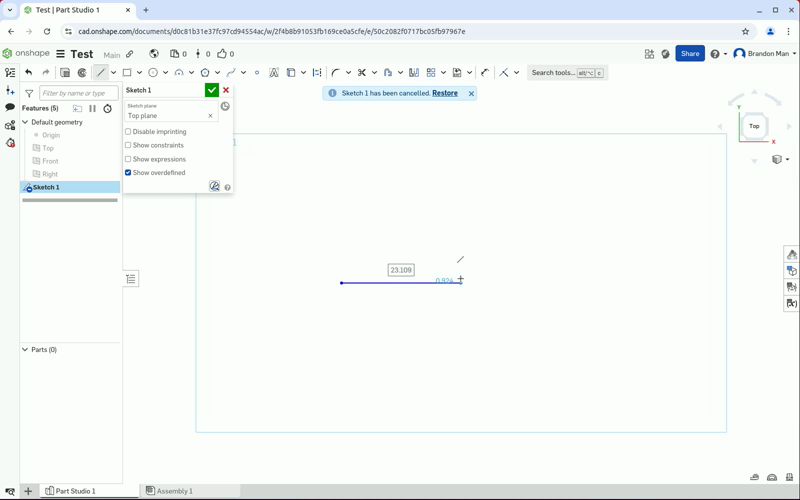
scroll(6)
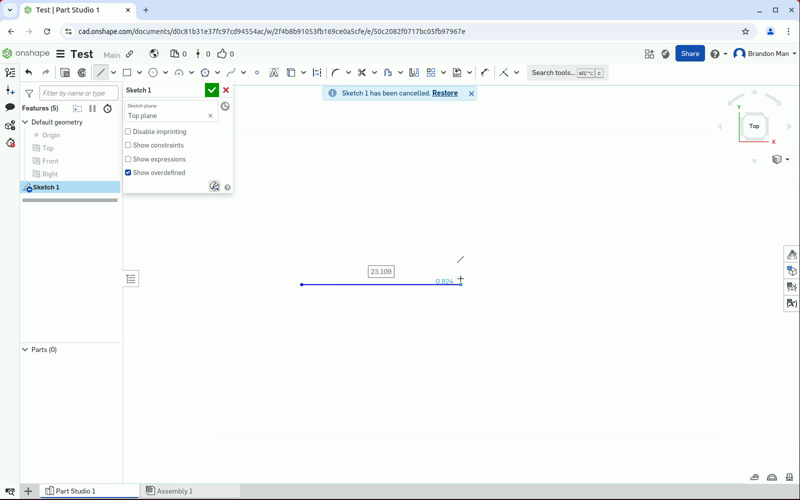
scroll(6)
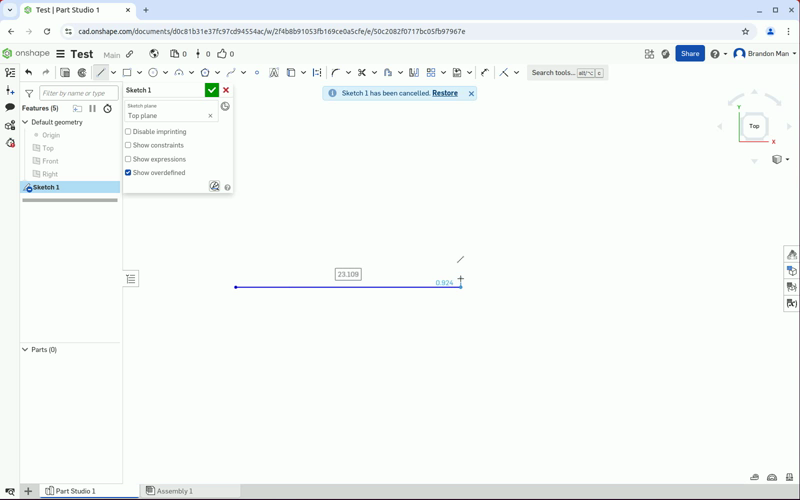
scroll(6)
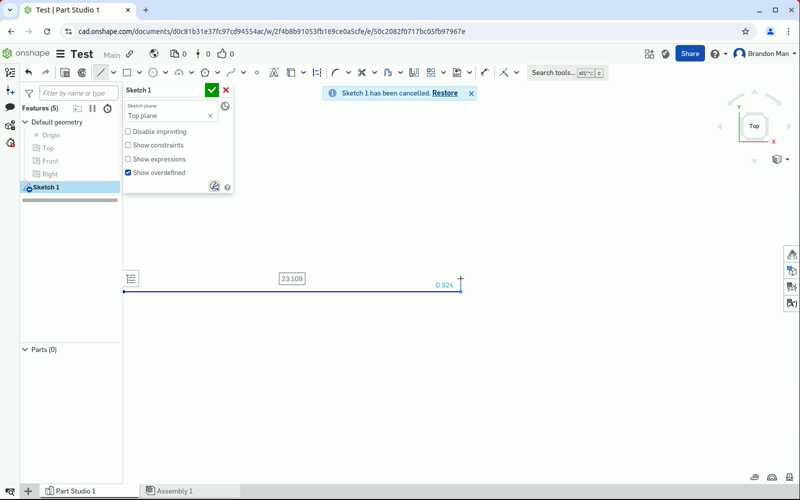
scroll(6)
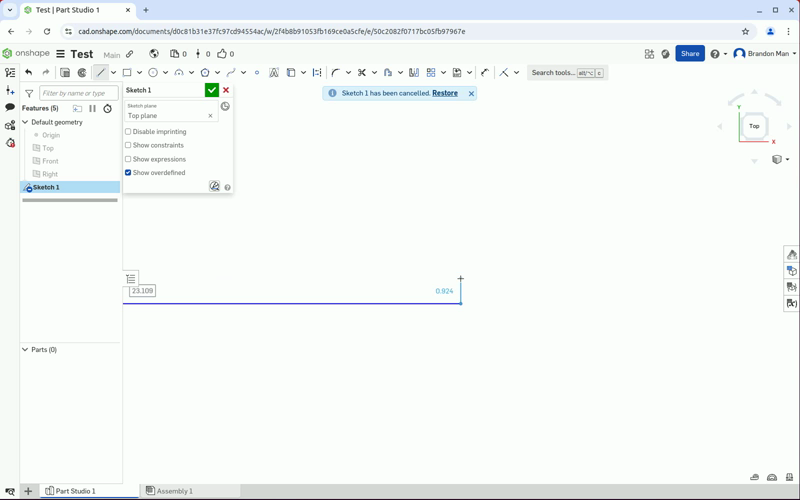
scroll(6)
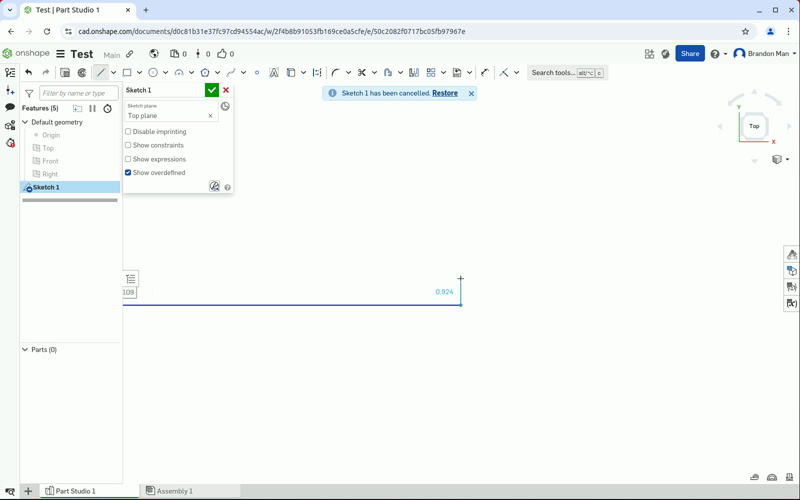
scroll(6)
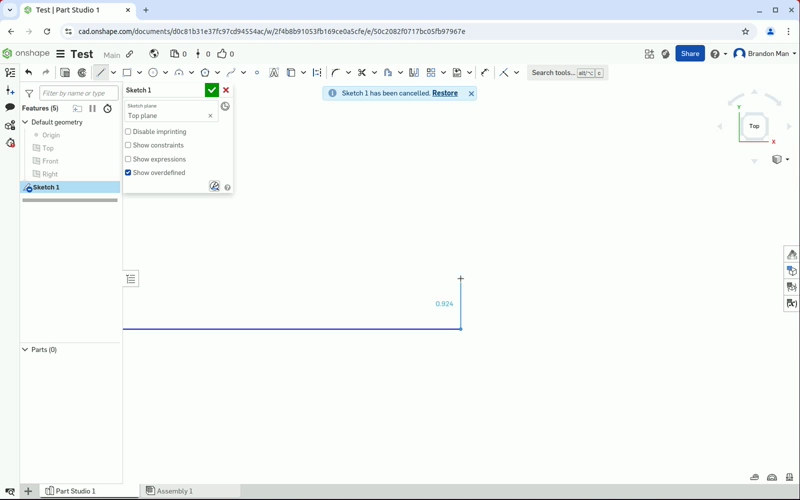
click(460, 278)
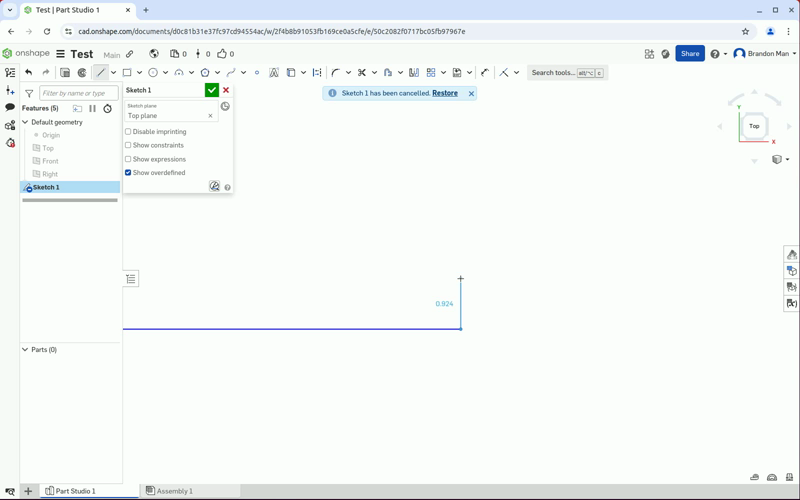
scroll(-6)
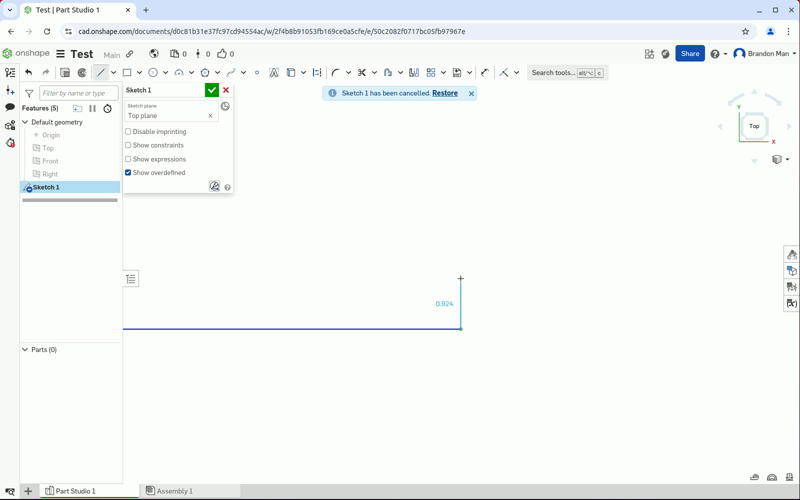
scroll(-6)
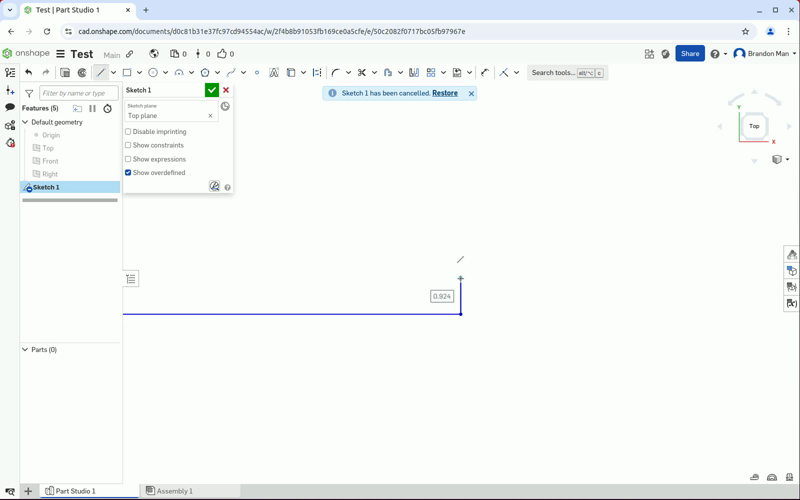
scroll(-6)
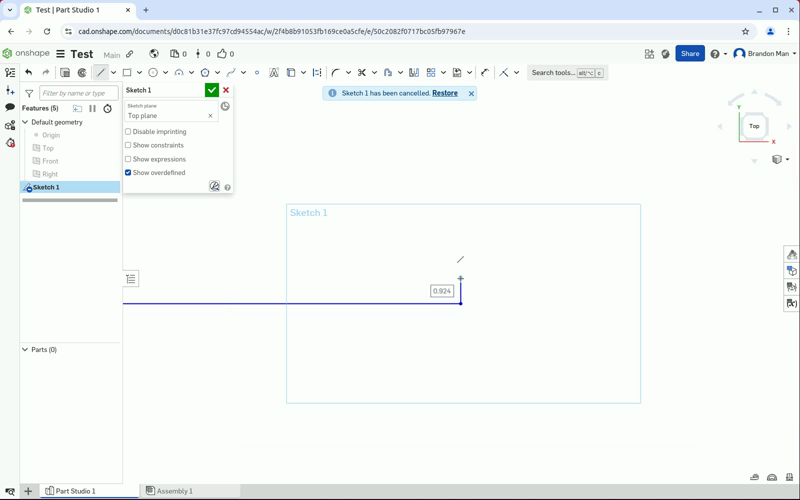
scroll(-6)
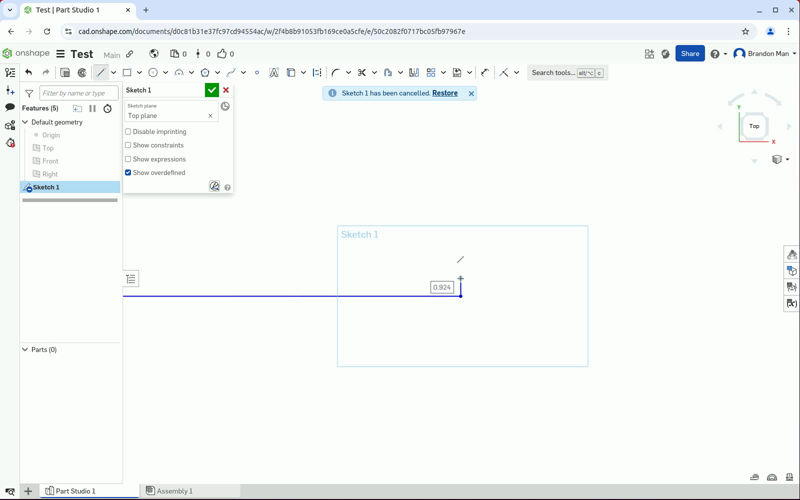
scroll(-6)
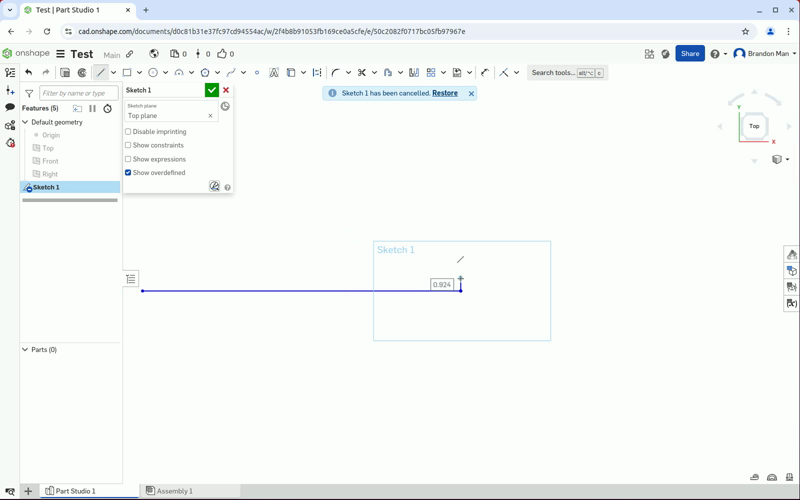
scroll(-6)
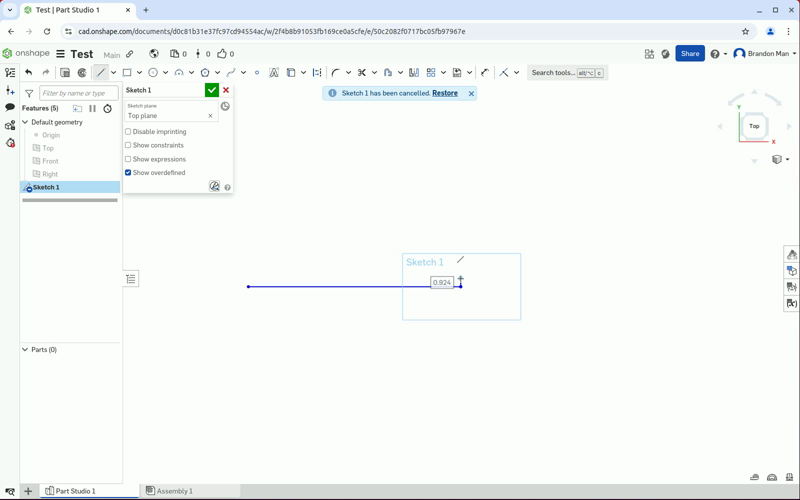
scroll(-6)
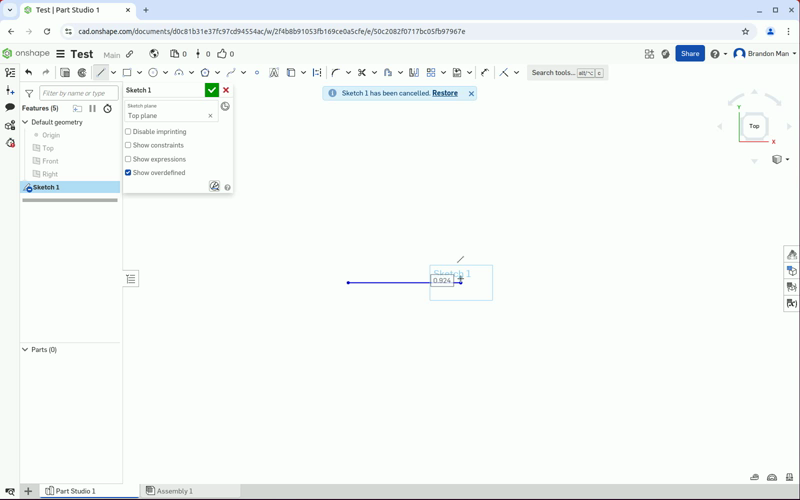
key_up(shift)
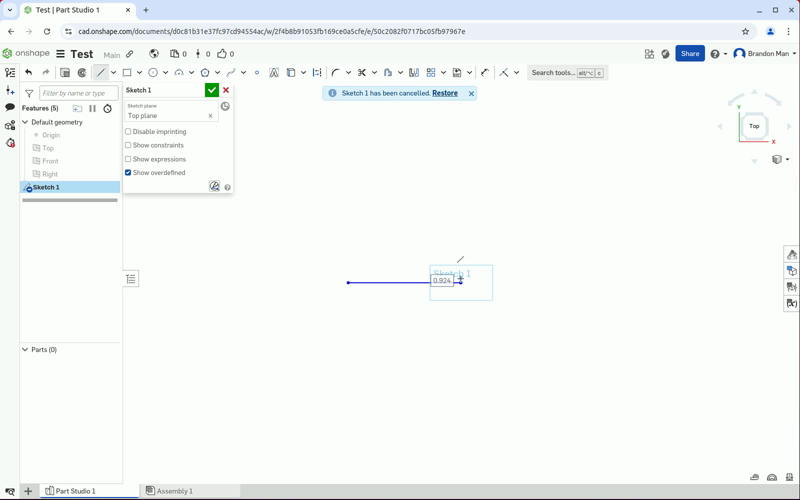
key_down(shift)
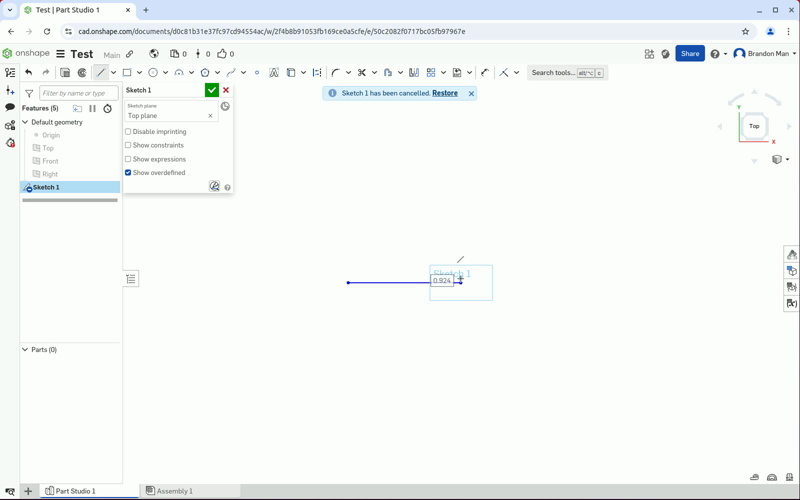
mouse_move(460, 213)
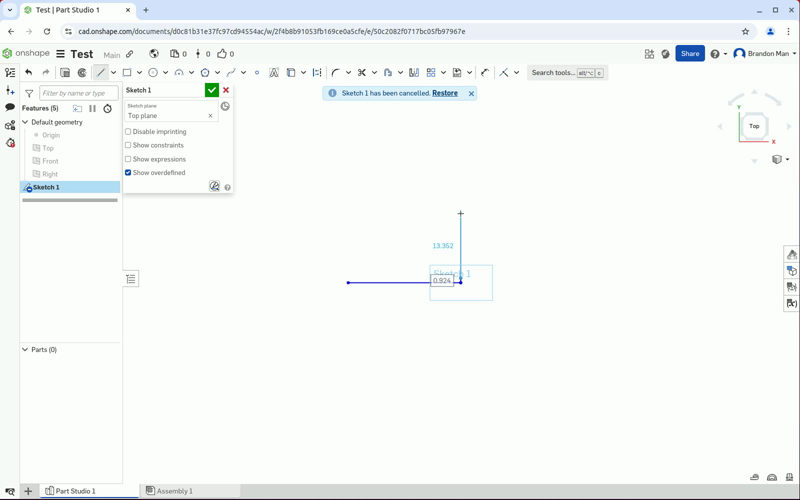
click(460, 213)
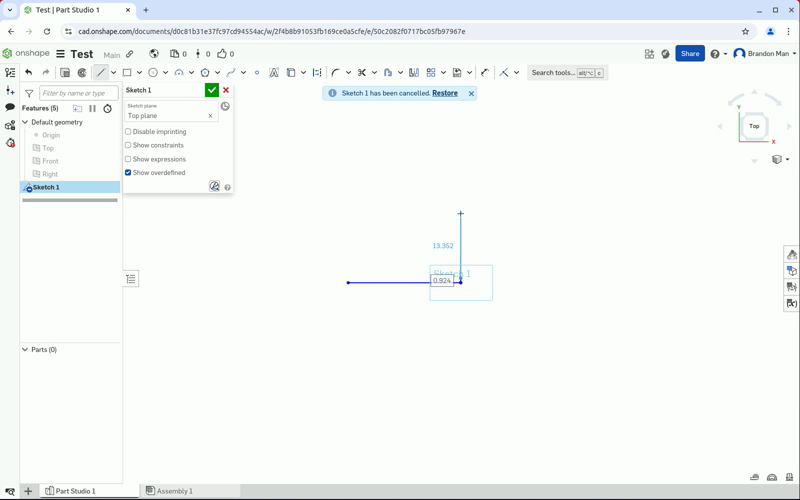
key_up(shift)
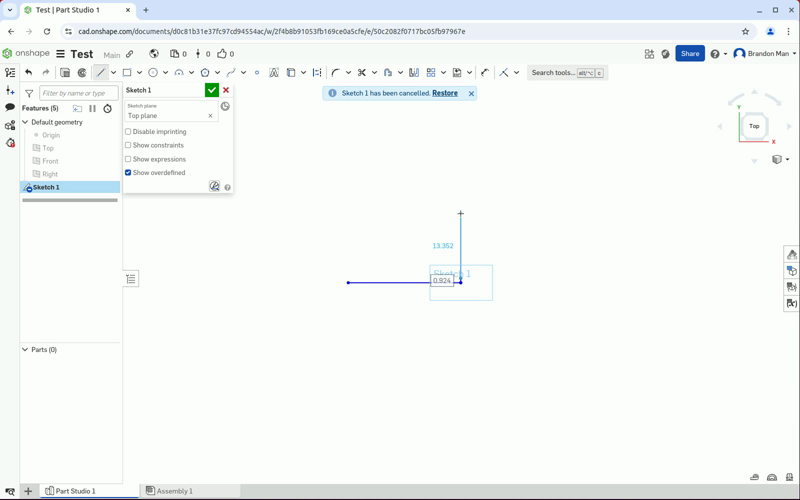
key_down(shift)
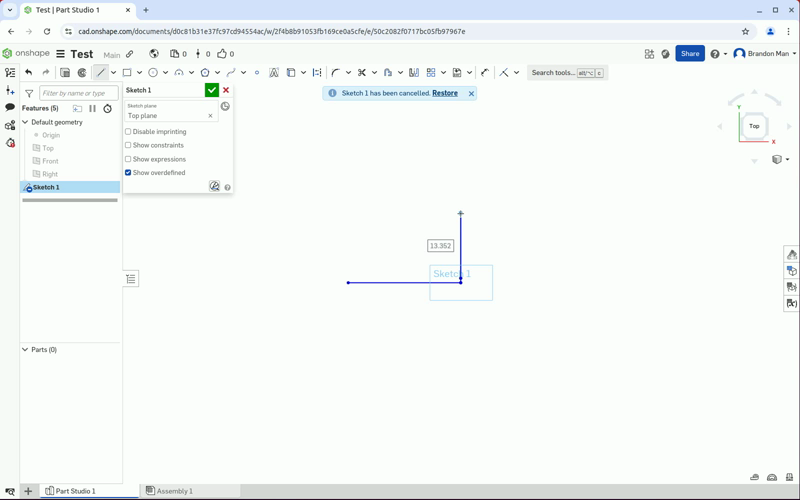
mouse_move(490, 213)
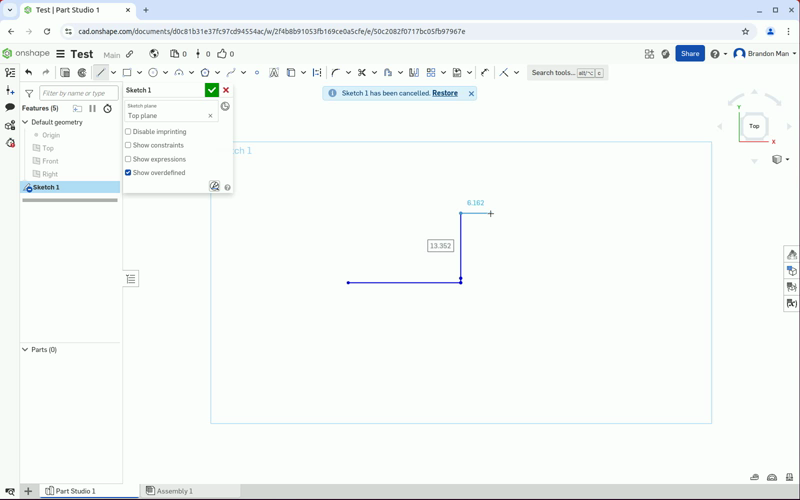
mouse_move(460, 191)
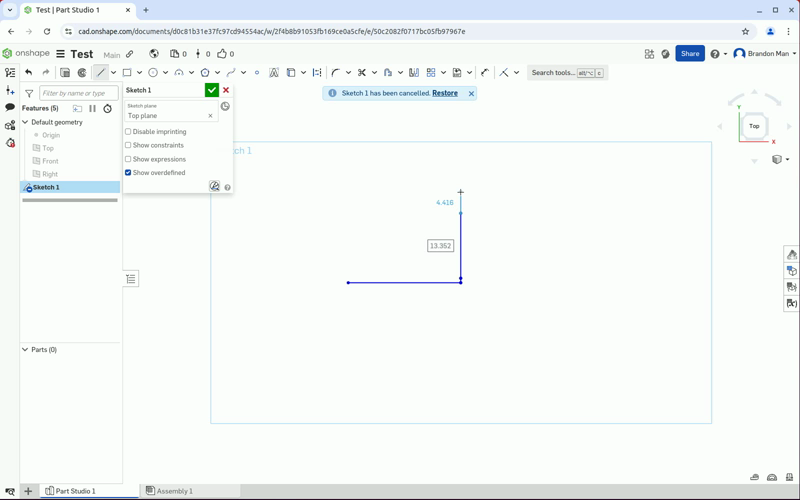
click(460, 191)
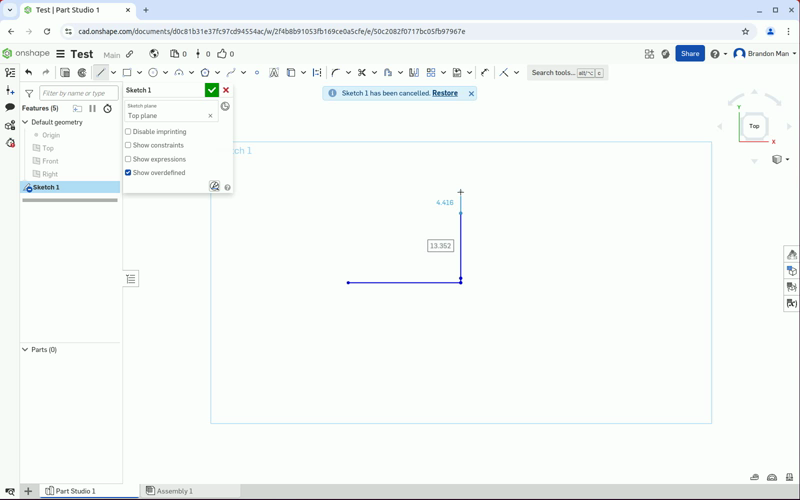
key_up(shift)
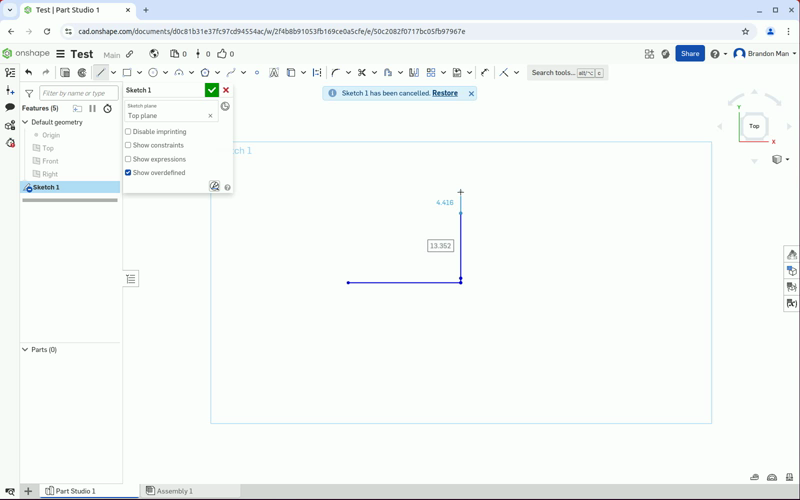
key_down(shift)
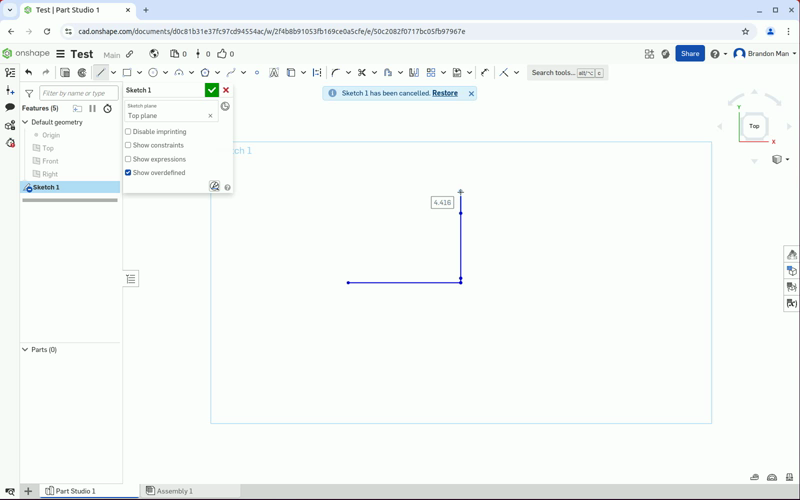
mouse_move(348, 191)
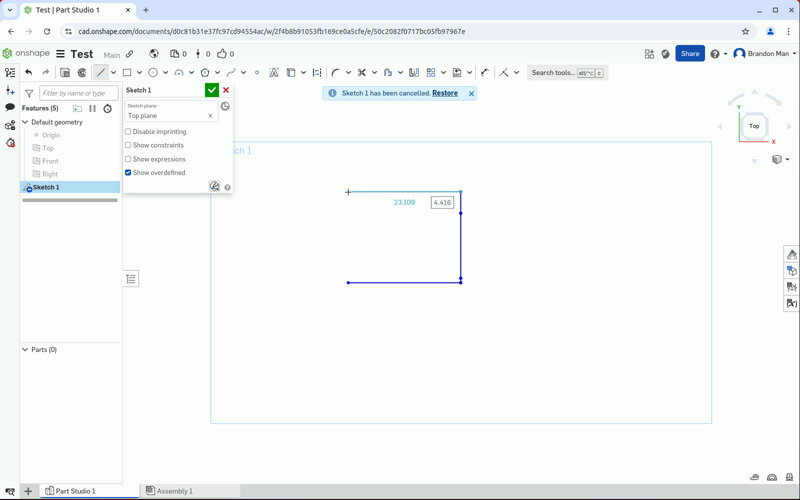
click(348, 191)
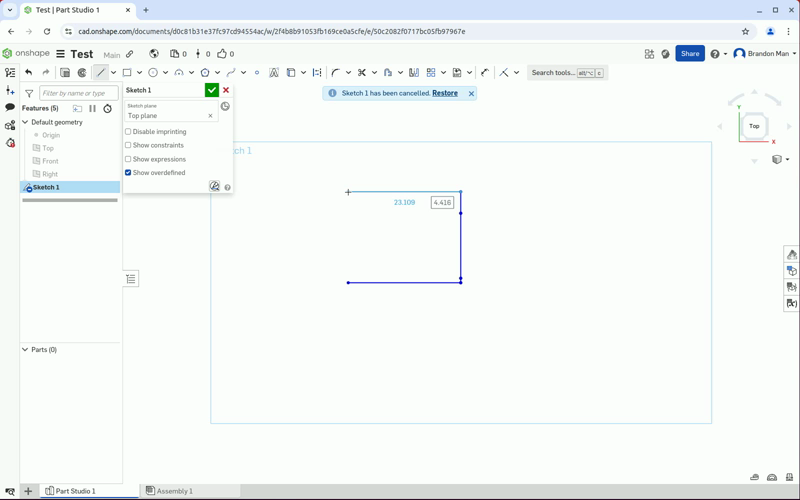
key_up(shift)
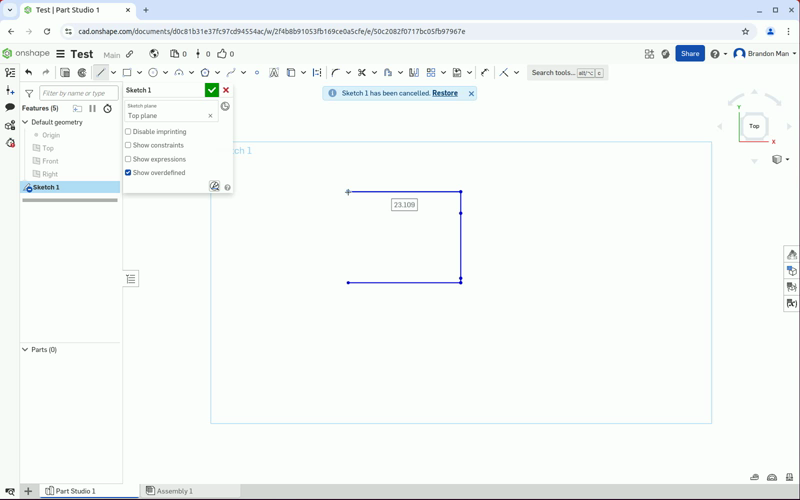
key_down(shift)
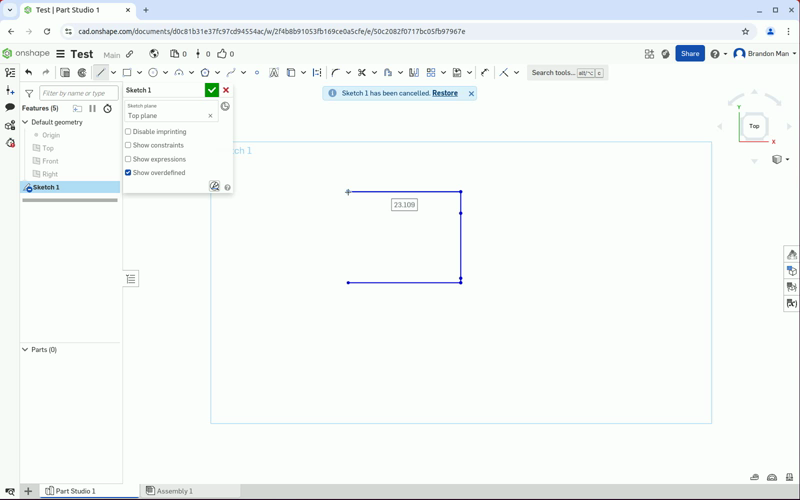
mouse_move(348, 282)
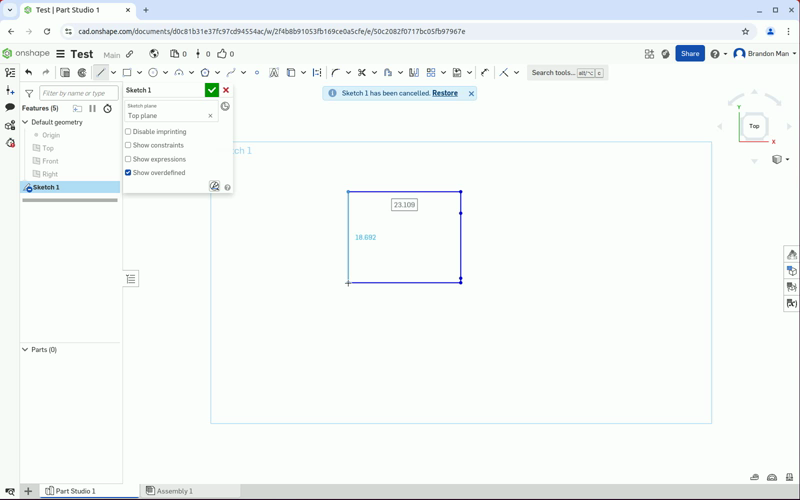
key_up(shift)
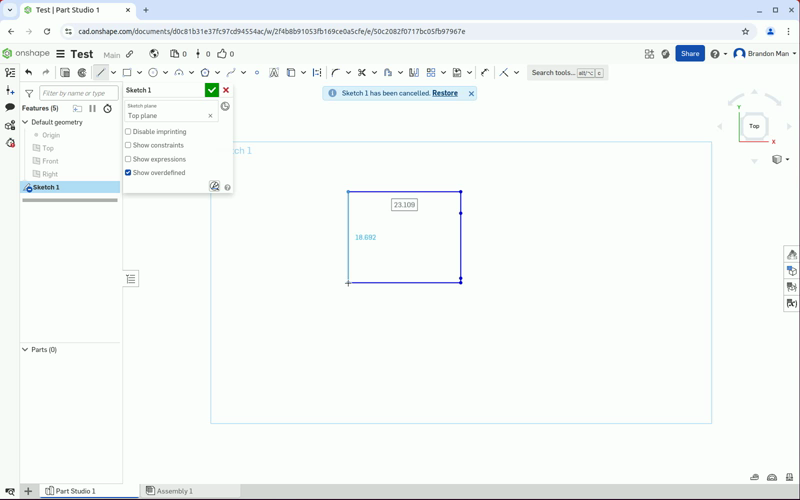
click(348, 282)
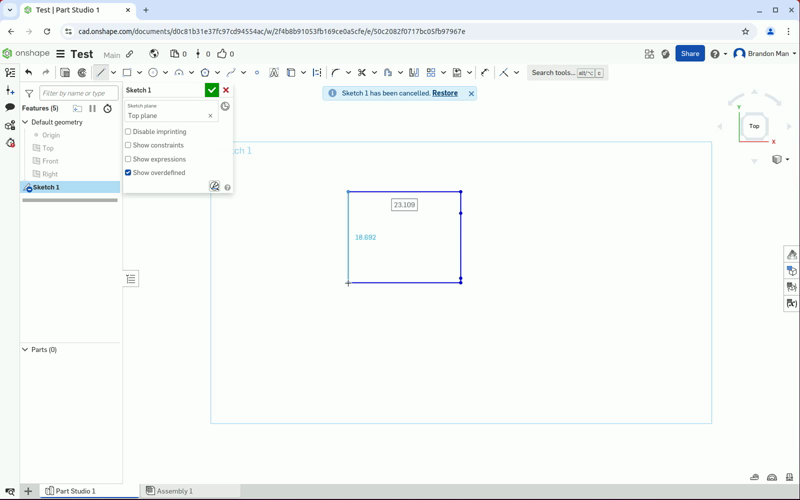
key(esc)
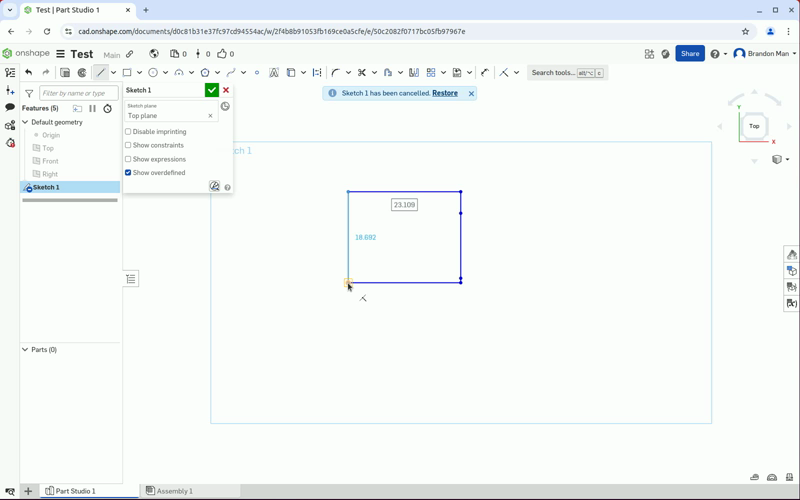
mouse_move(432, 218)
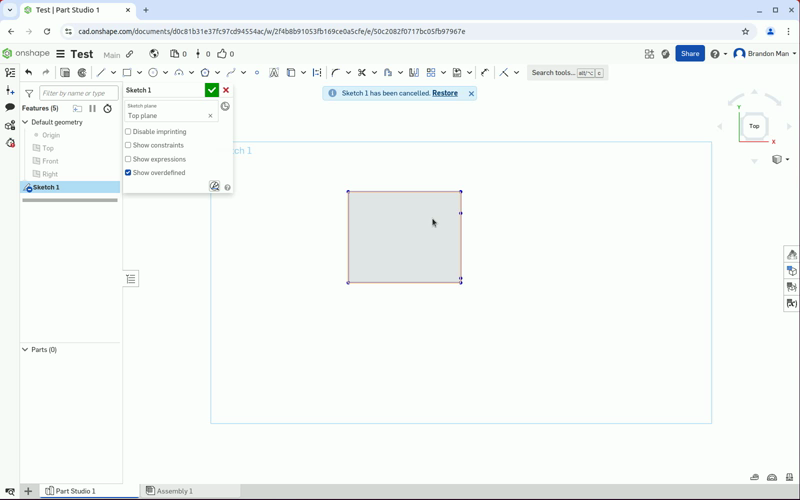
click(432, 218)
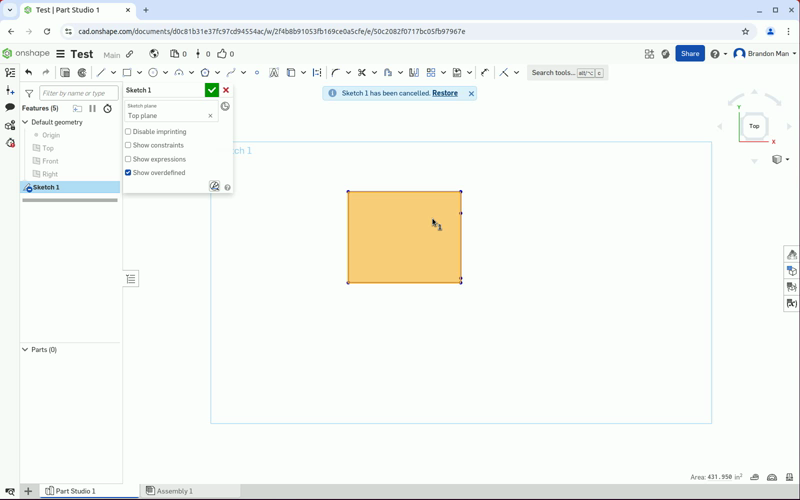
mouse_move(73, 352)
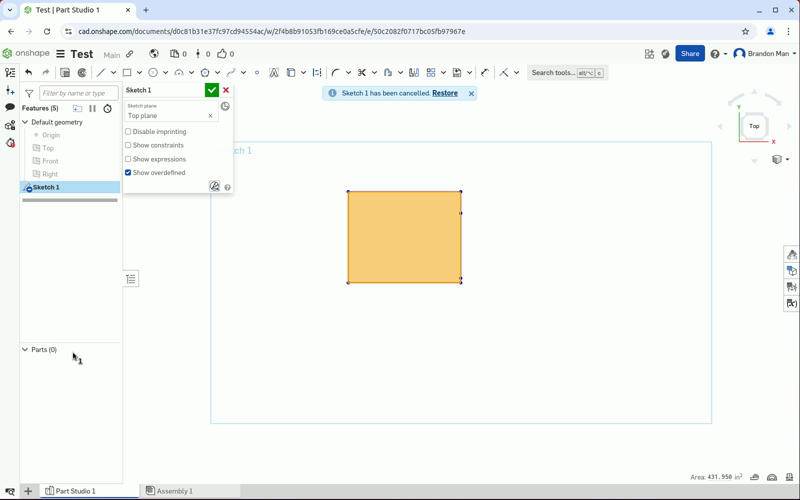
key(shift+y)
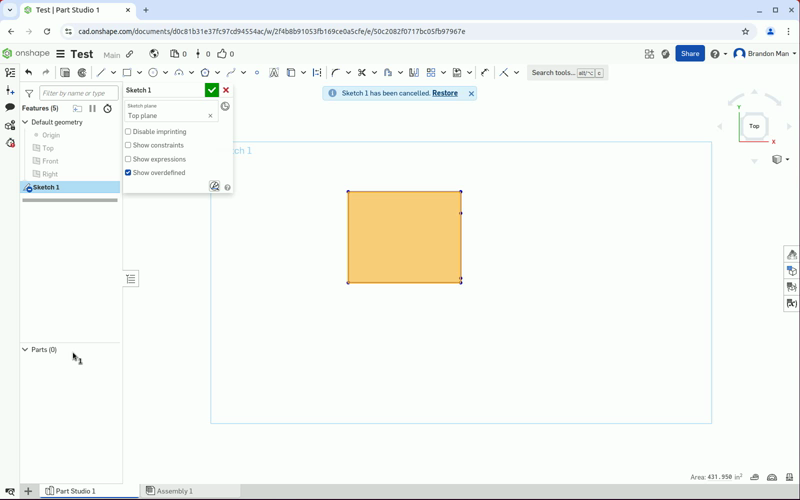
key(shift+e)
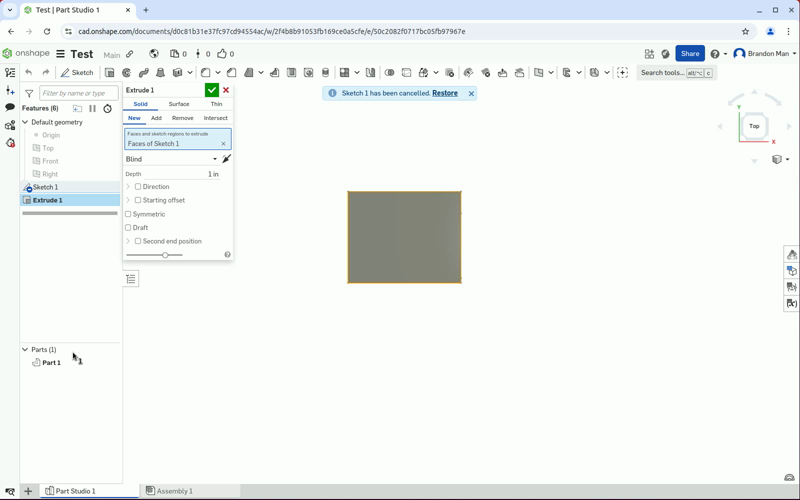
mouse_move(143, 106)
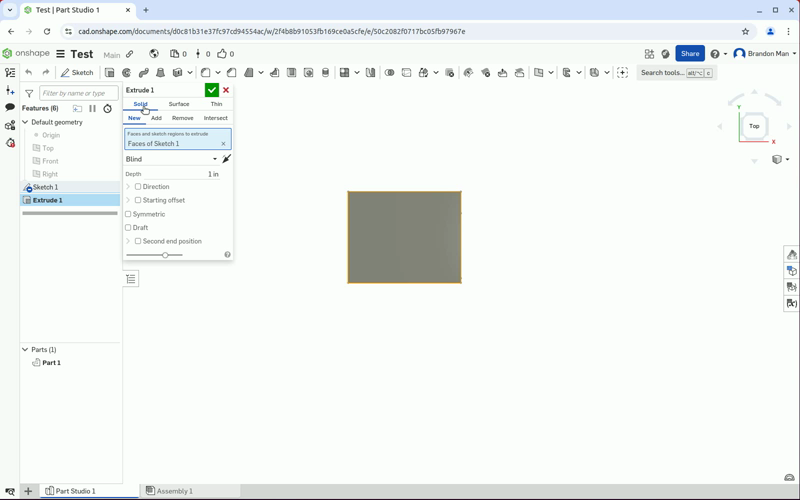
click(143, 106)
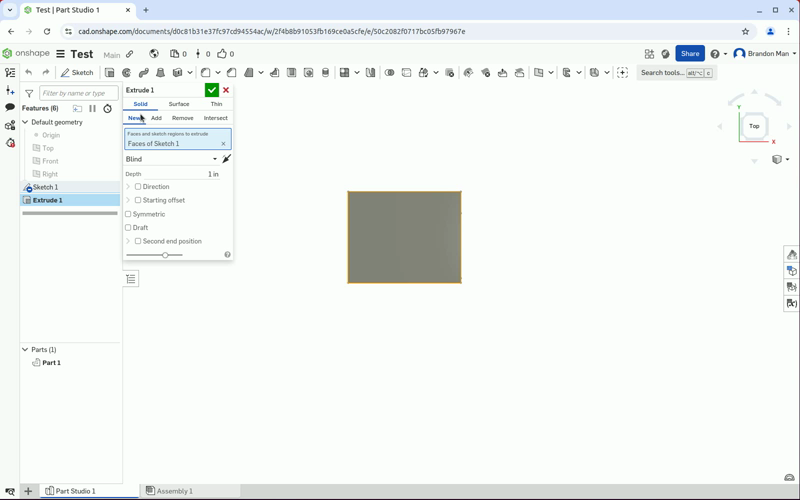
mouse_move(137, 120)
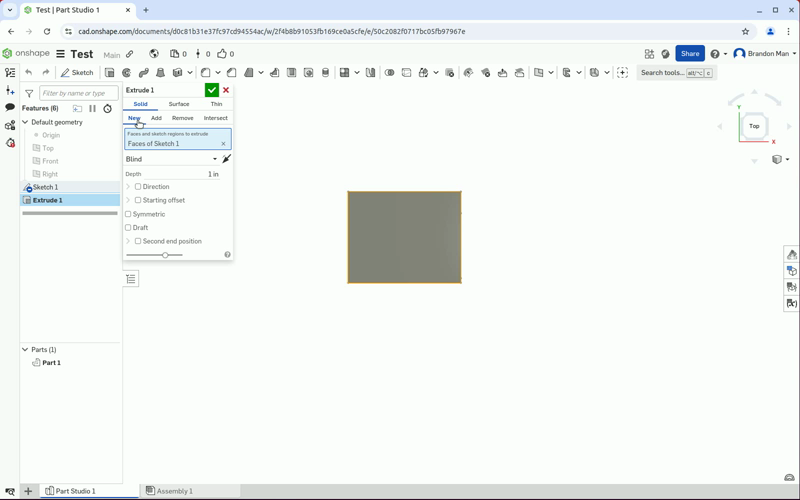
click(137, 120)
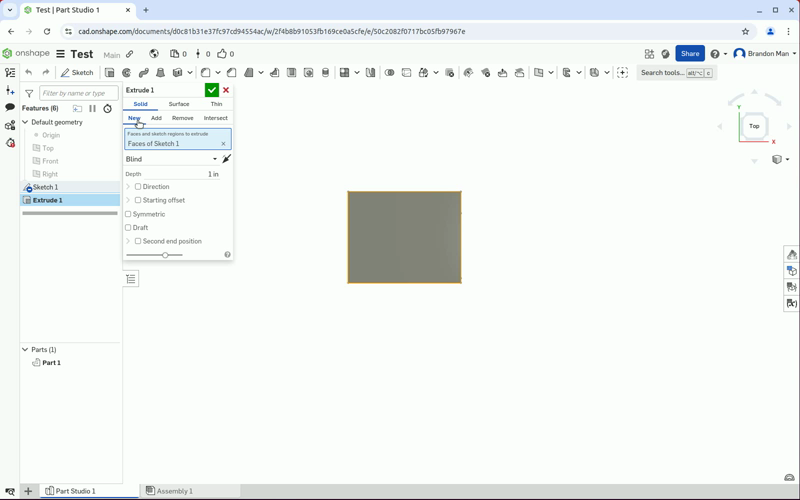
key(tab, 4)
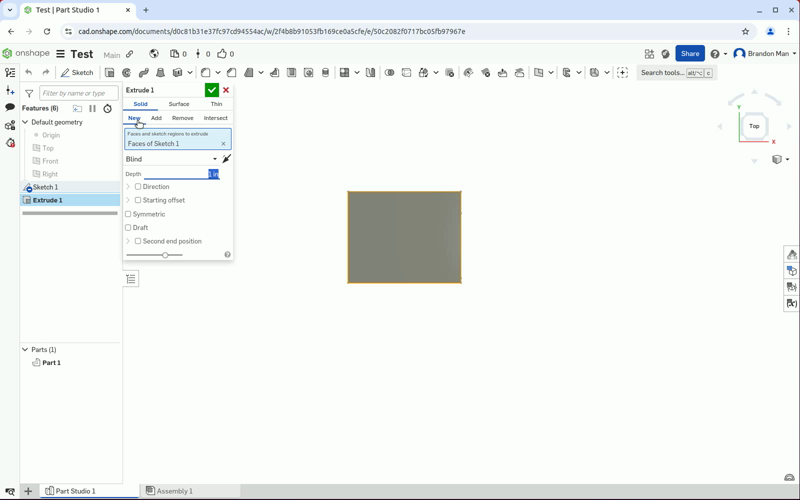
text(0.481)
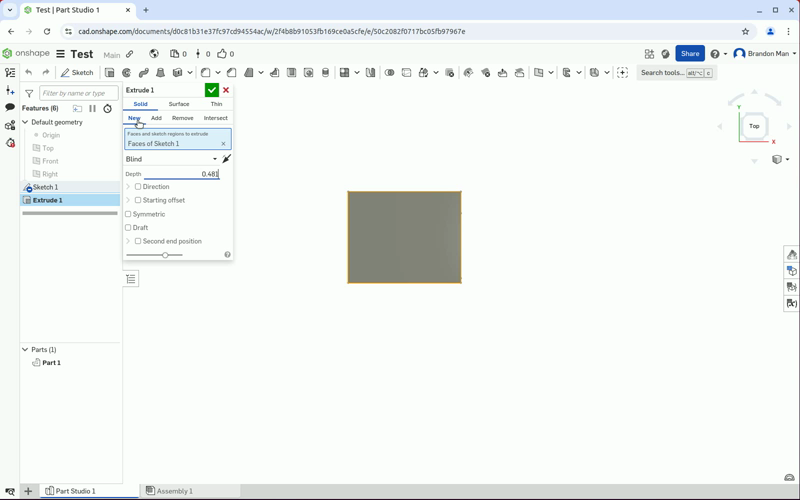
key(enter)
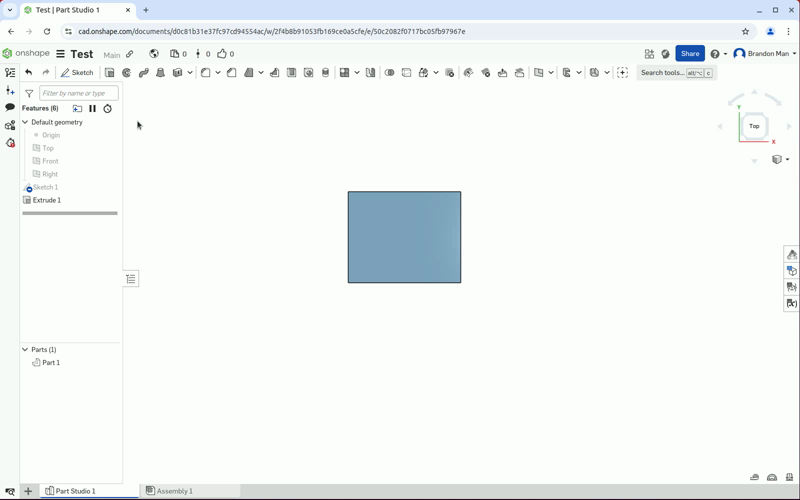
key(shift+h)
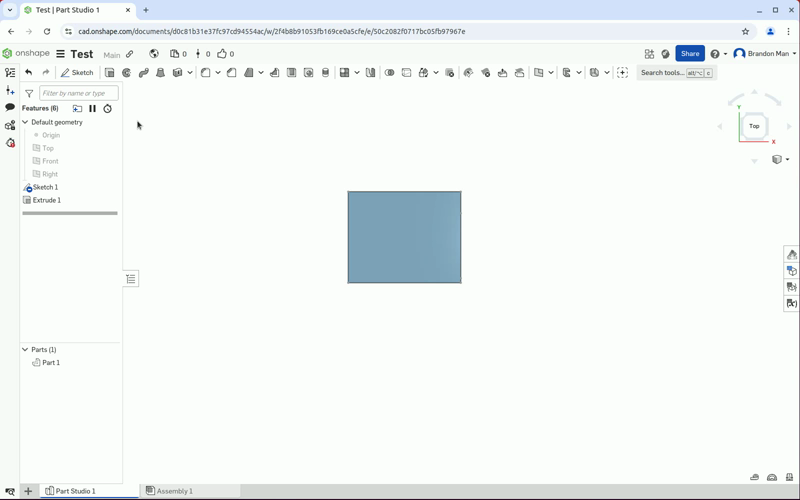
key(shift+h)
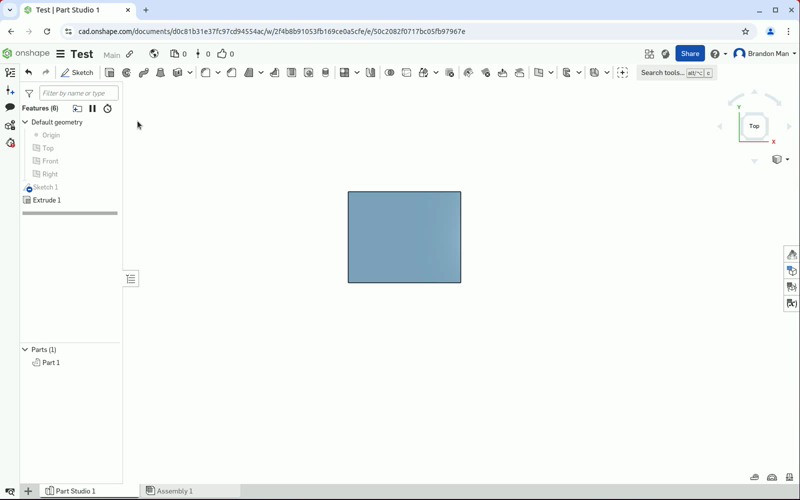
mouse_move(73, 189)
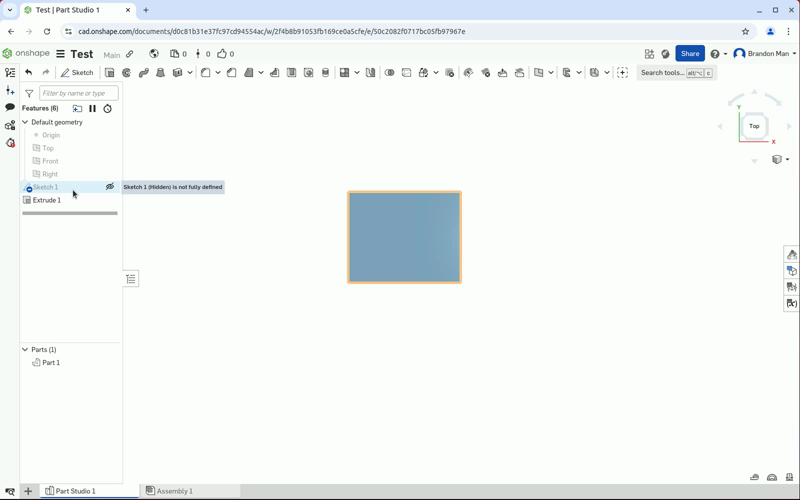
click(73, 189)
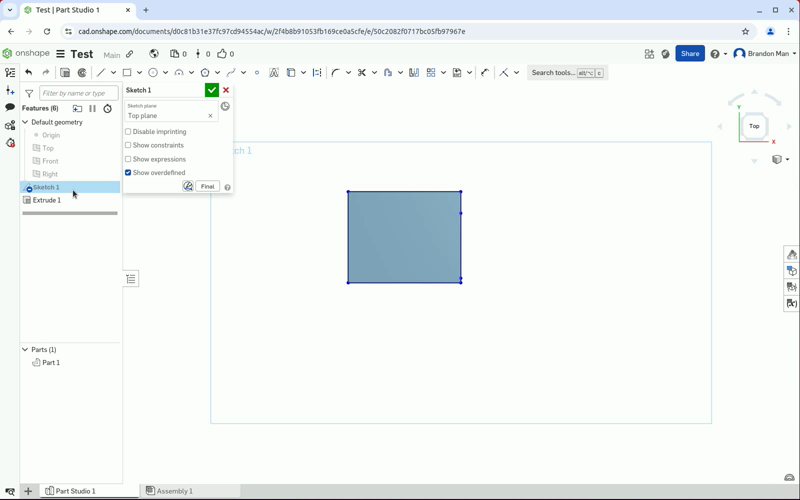
mouse_move(229, 92)
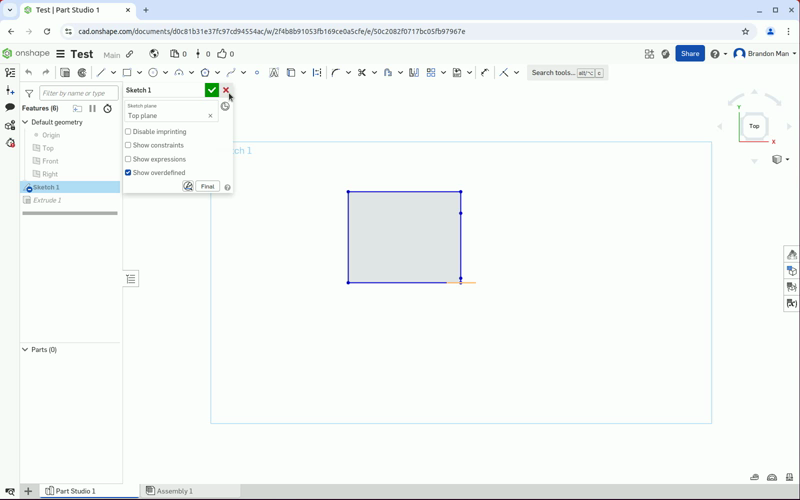
click(229, 92)
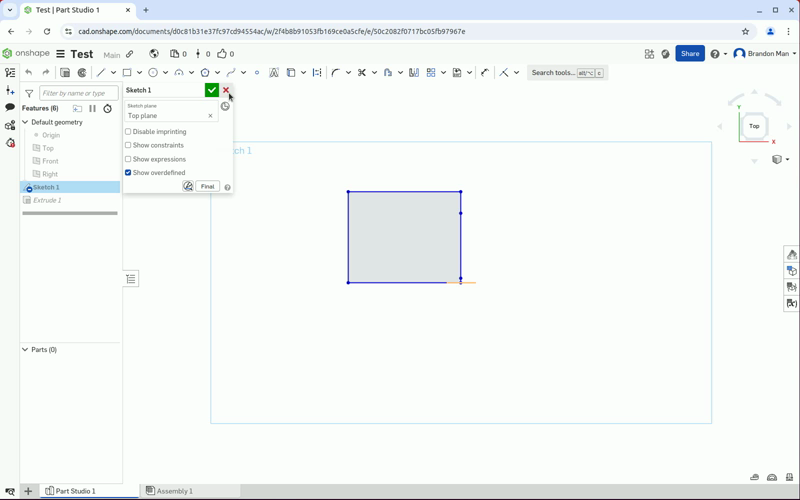
key(shift+s)
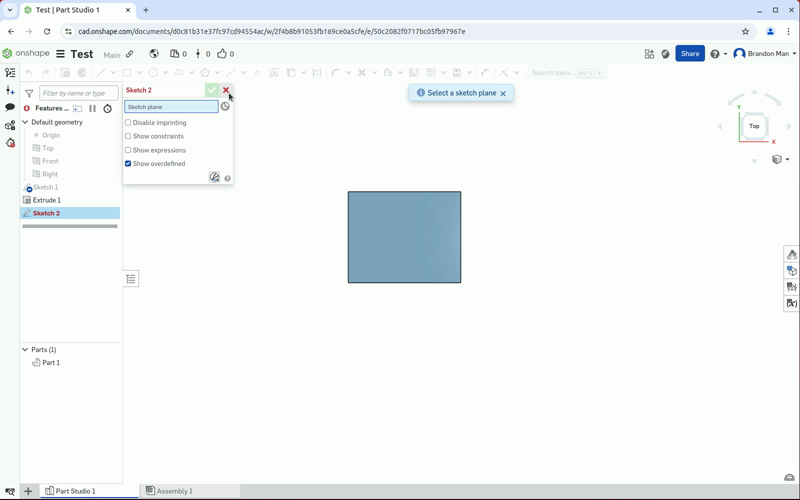
mouse_move(73, 150)
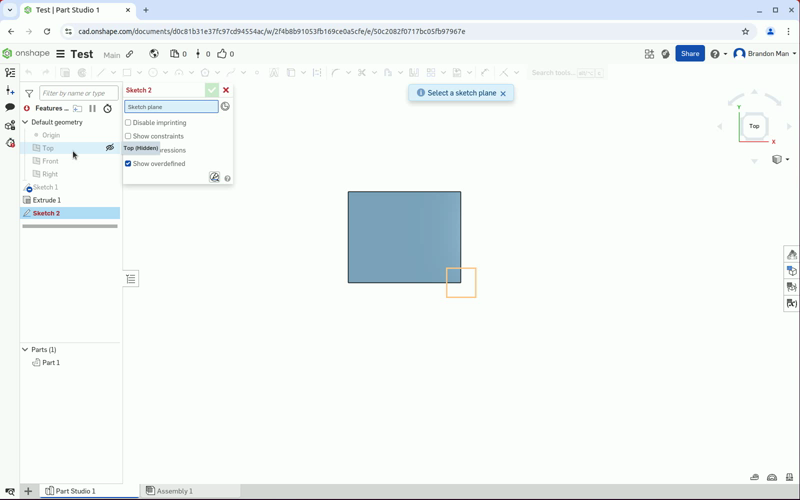
click(73, 150)
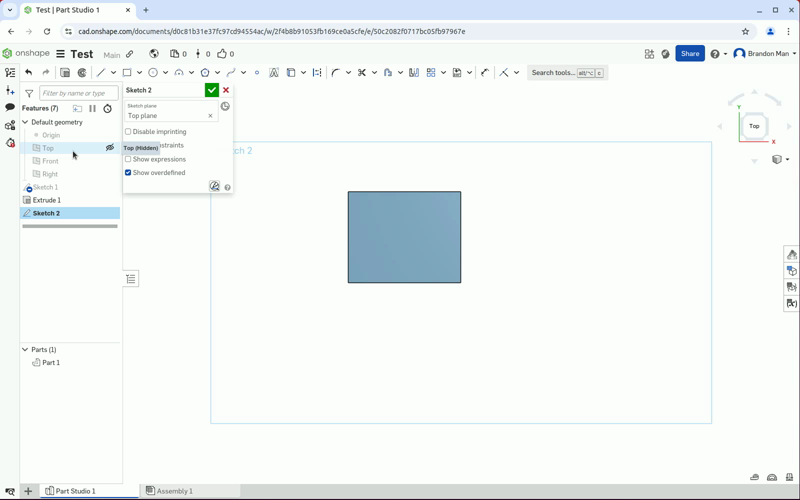
mouse_move(73, 352)
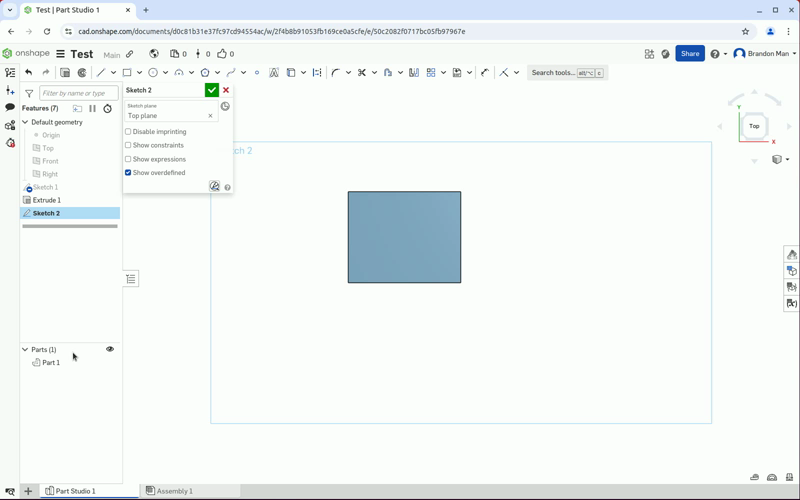
key(y)
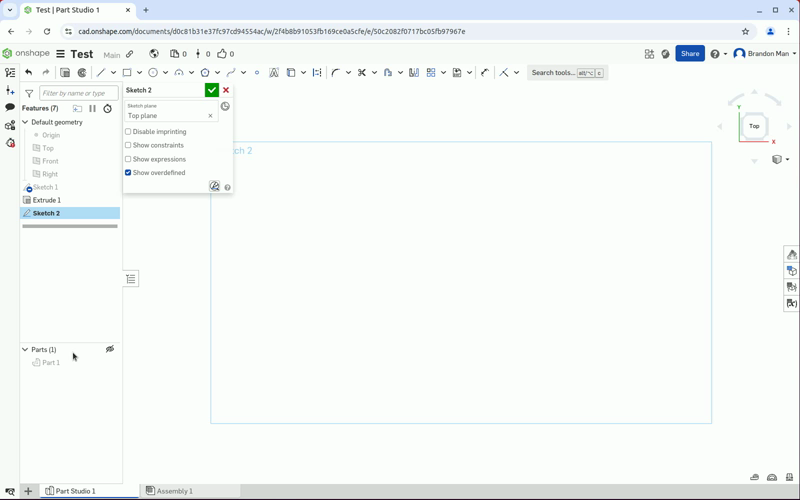
key(l)
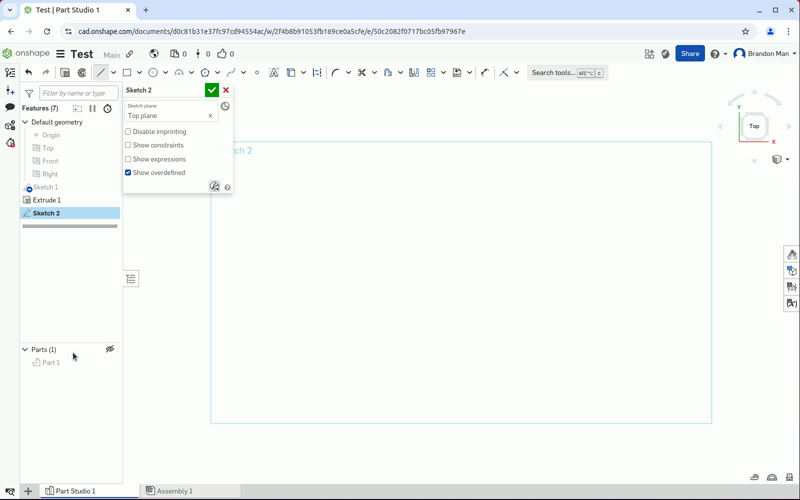
key_down(shift)
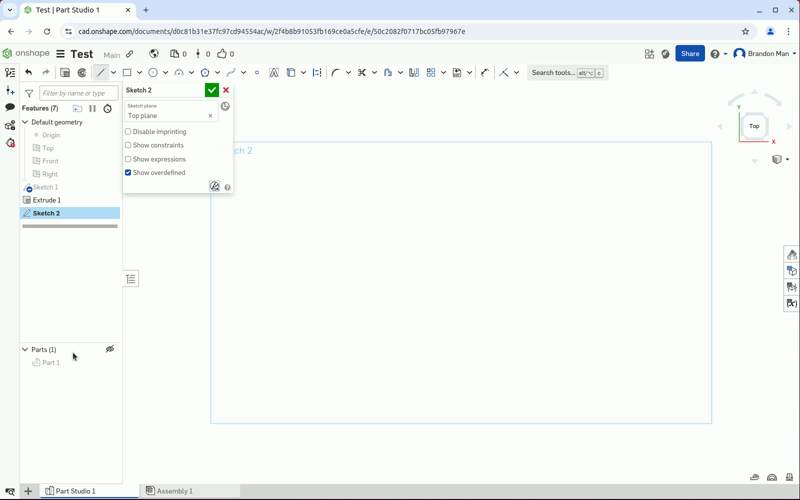
mouse_move(460, 278)
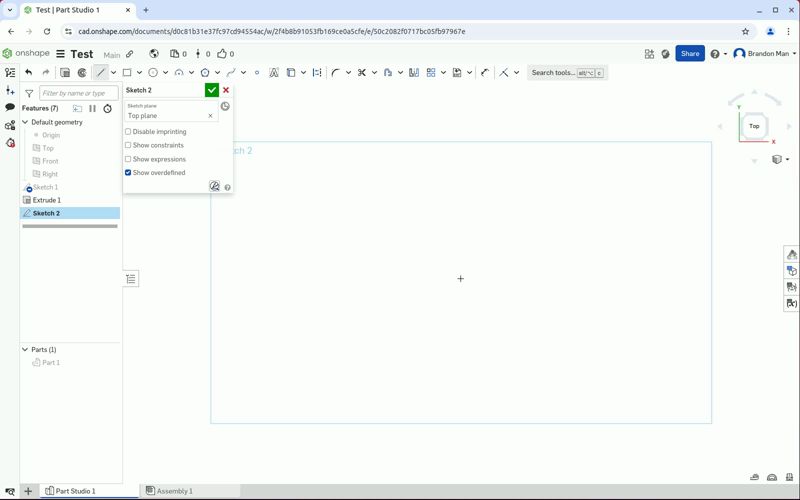
click(460, 278)
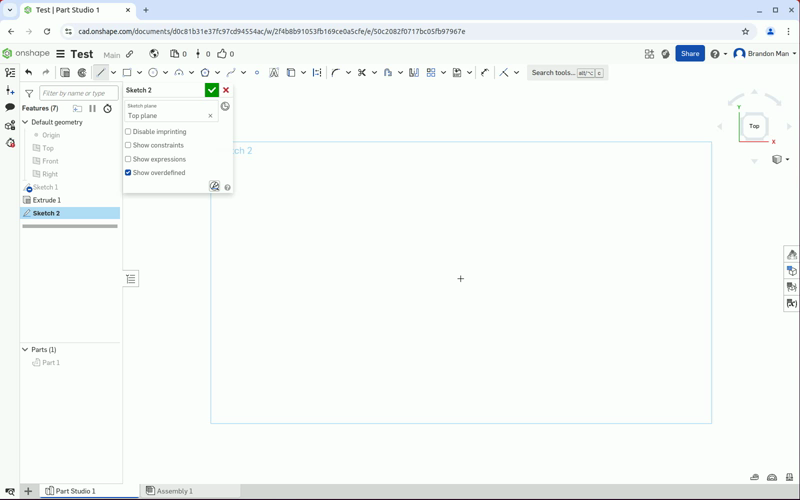
key_up(shift)
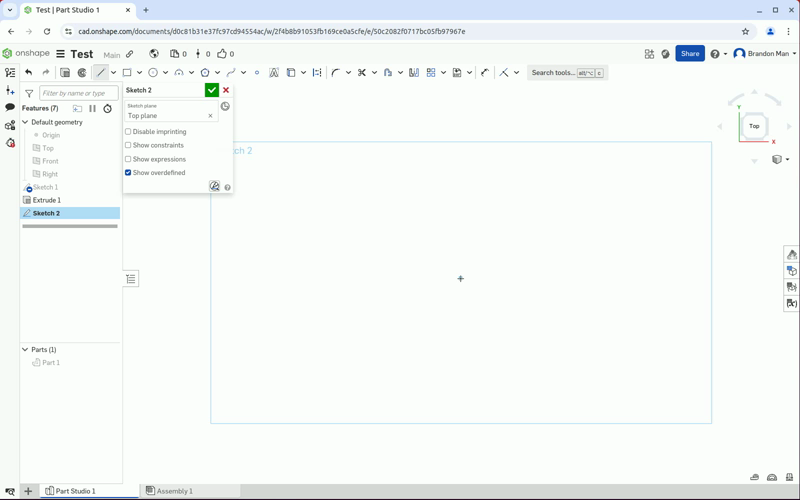
key_down(shift)
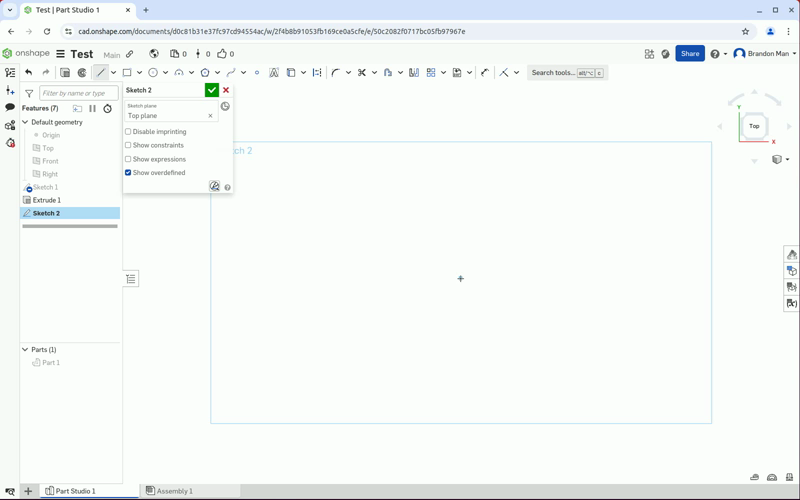
mouse_move(490, 278)
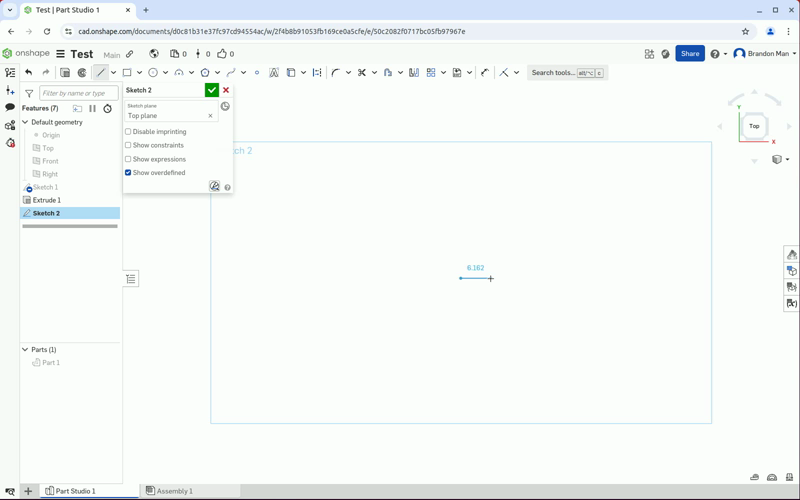
mouse_move(464, 274)
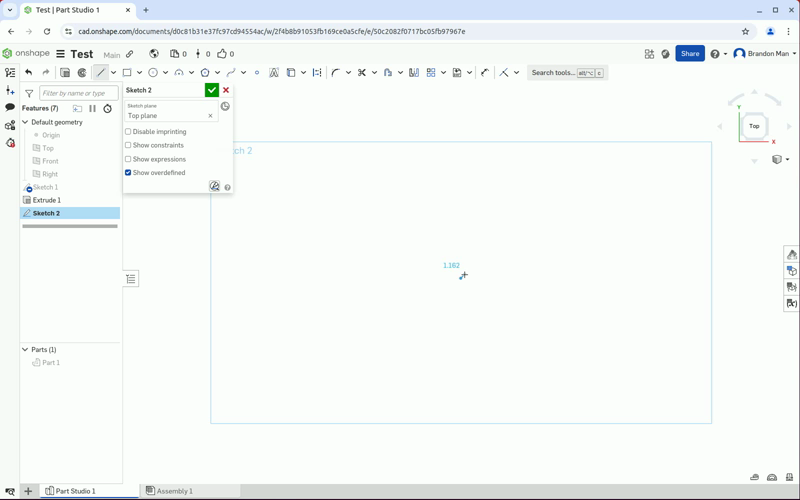
scroll(6)
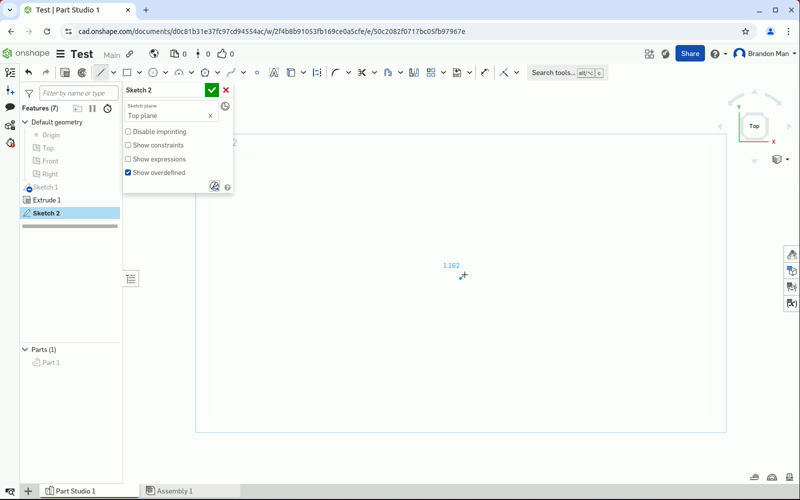
scroll(6)
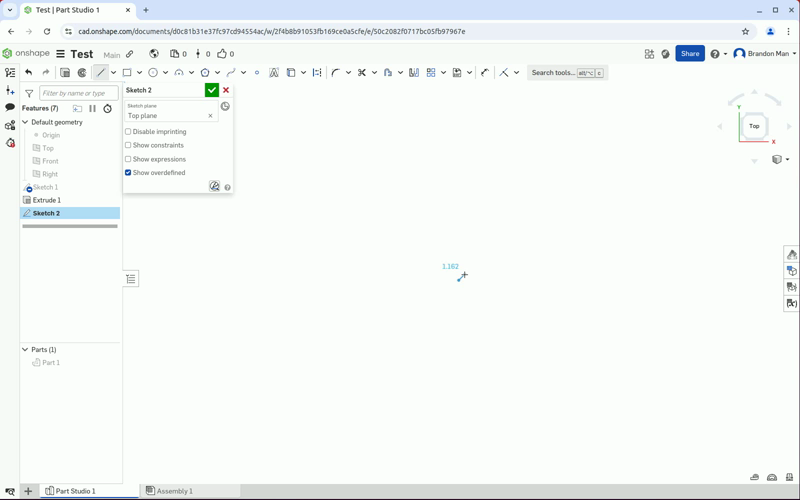
scroll(6)
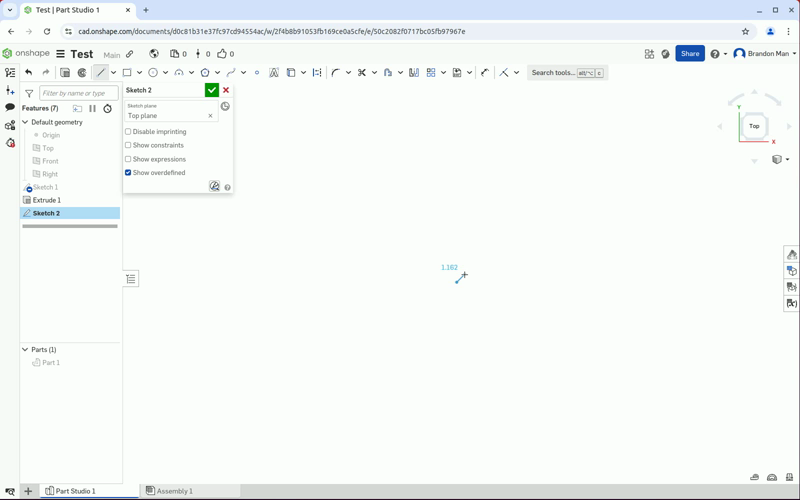
scroll(6)
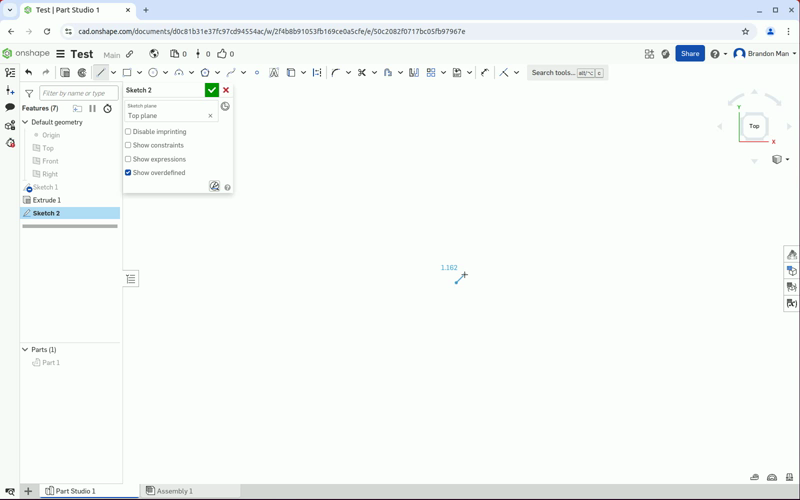
scroll(6)
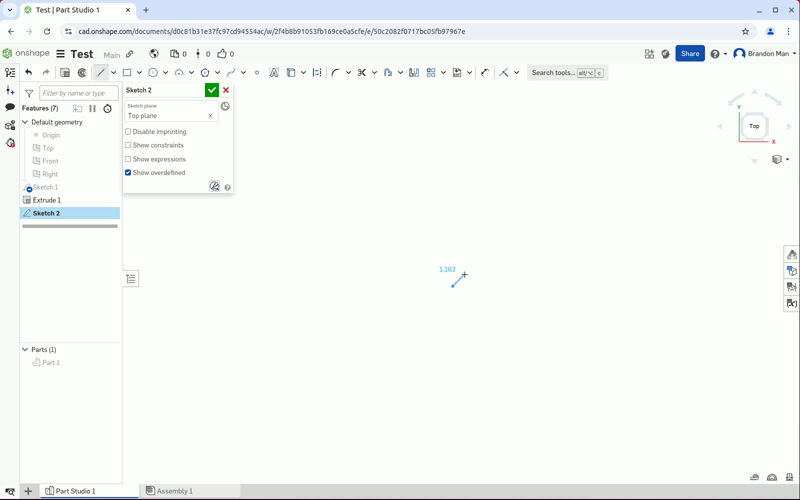
scroll(6)
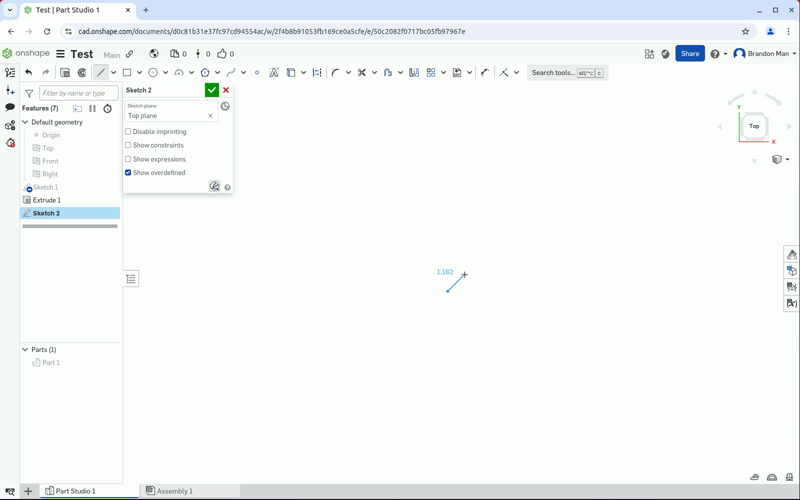
scroll(6)
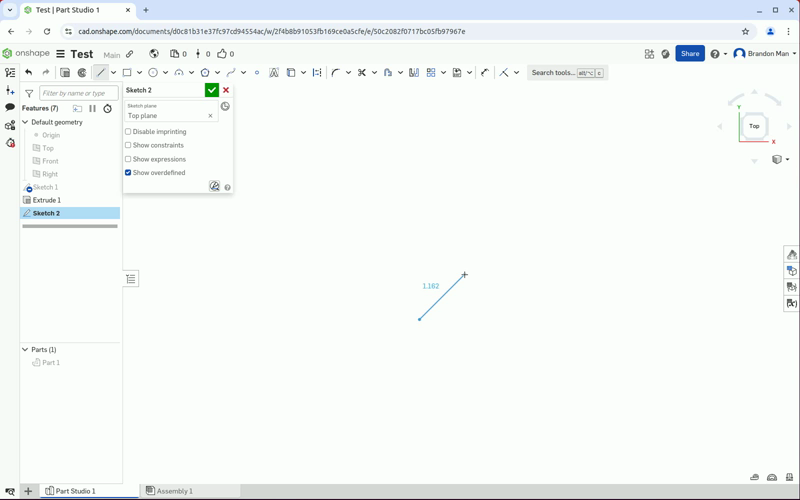
click(464, 274)
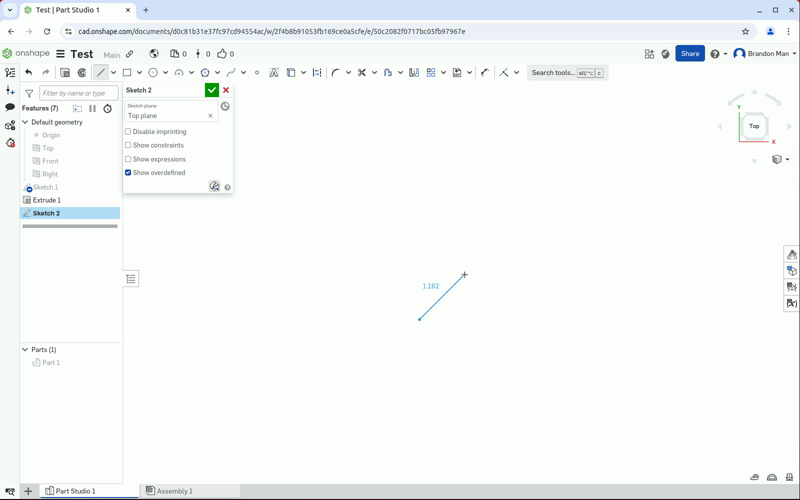
scroll(-6)
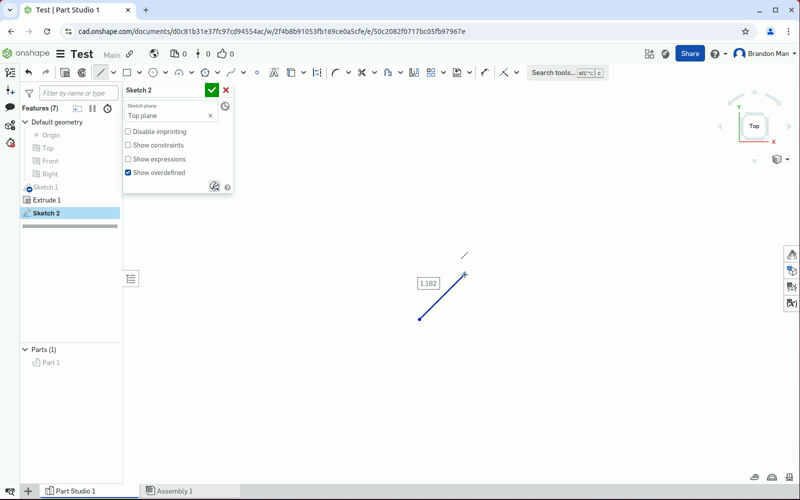
scroll(-6)
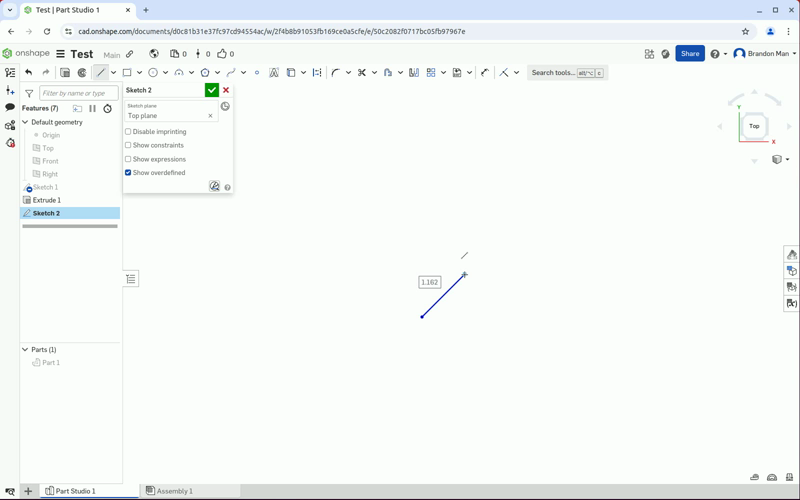
scroll(-6)
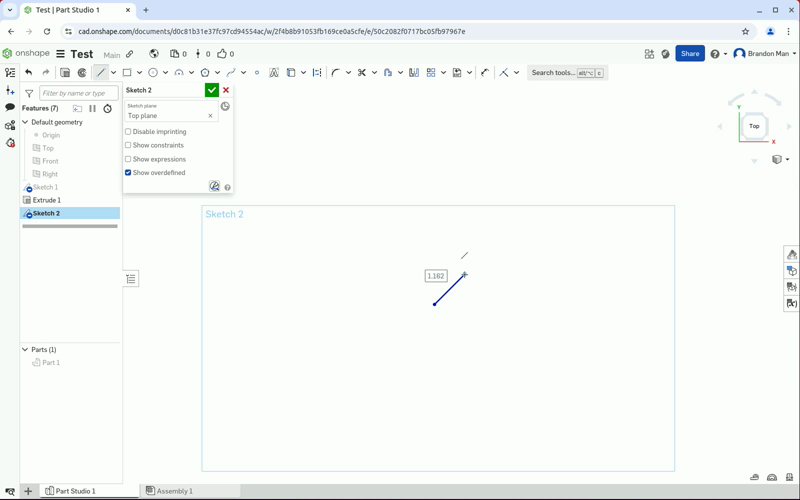
scroll(-6)
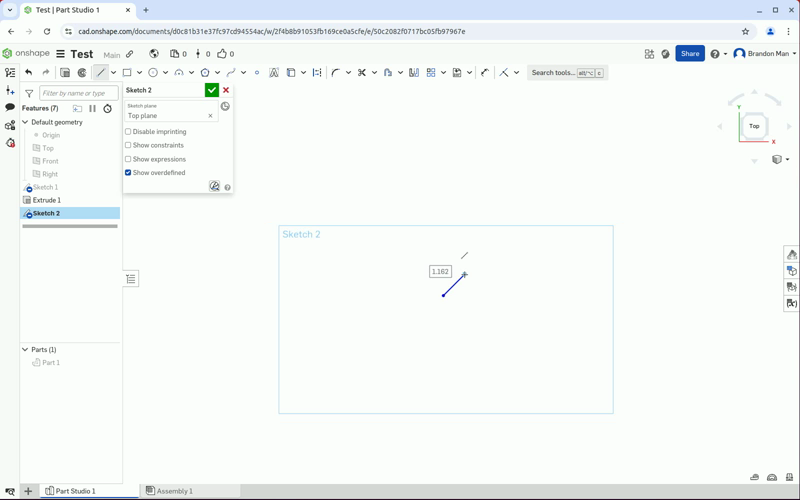
scroll(-6)
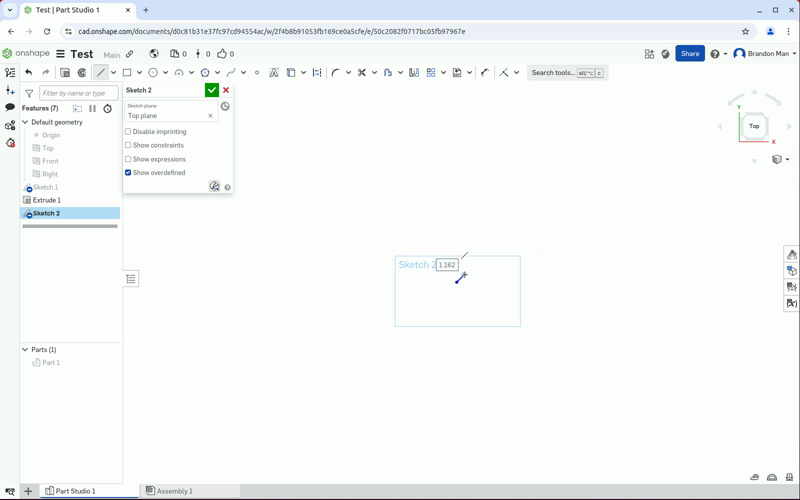
scroll(-6)
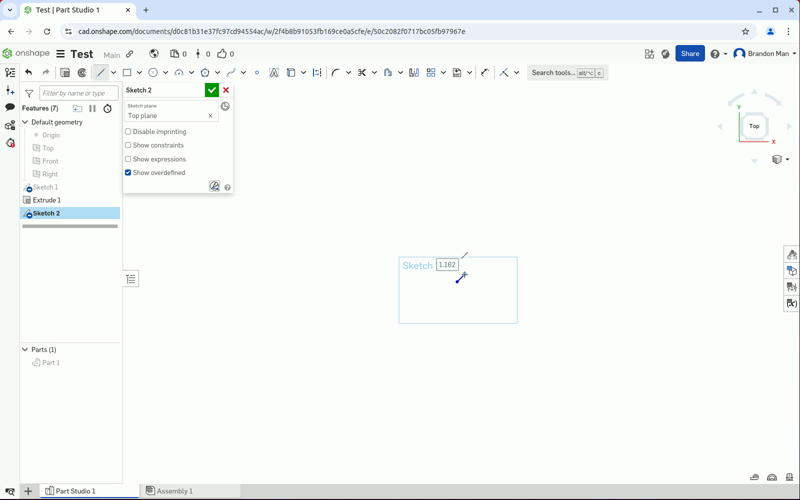
scroll(-6)
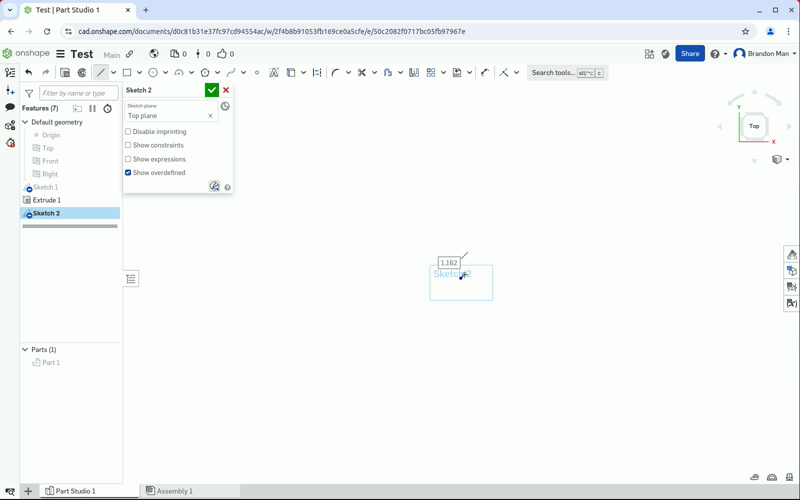
key_up(shift)
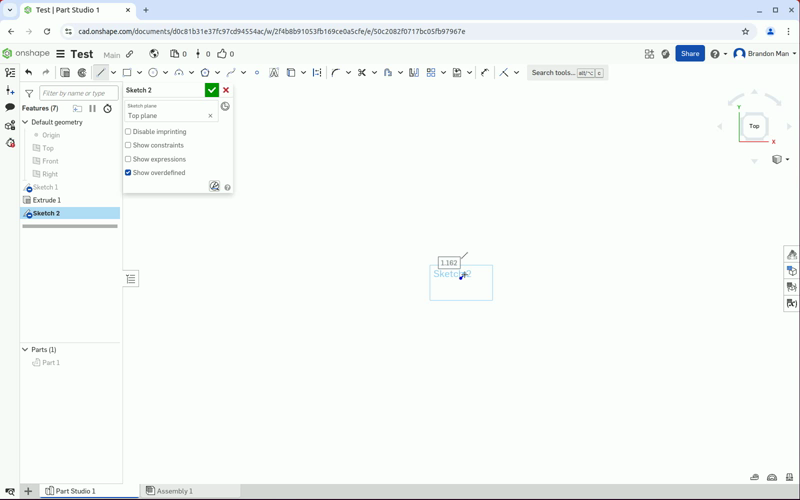
key_down(shift)
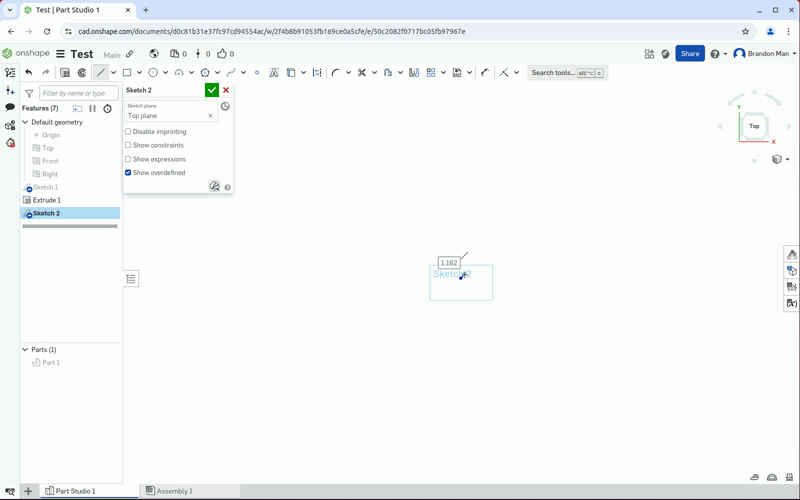
mouse_move(495, 274)
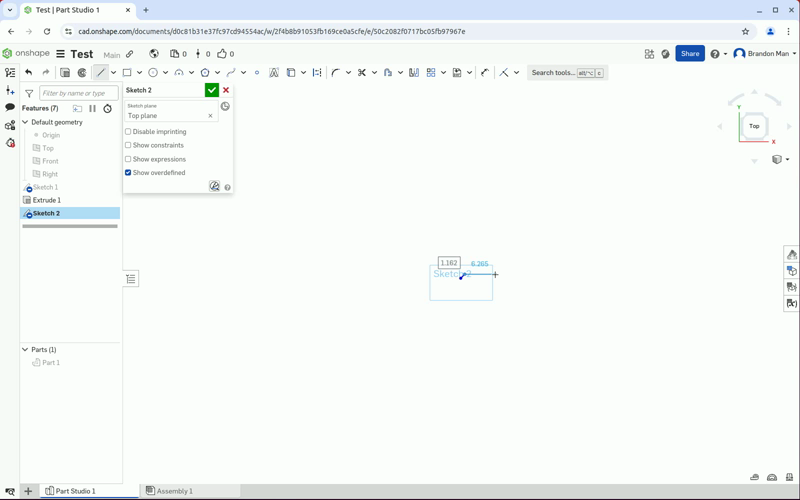
mouse_move(464, 217)
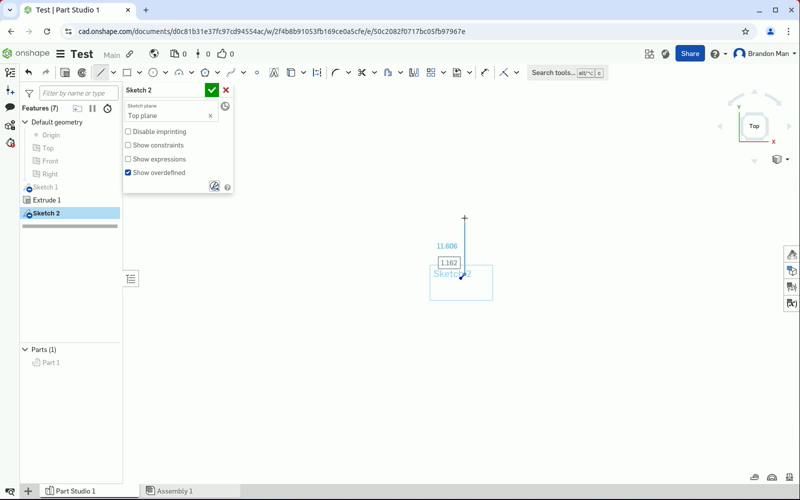
click(464, 217)
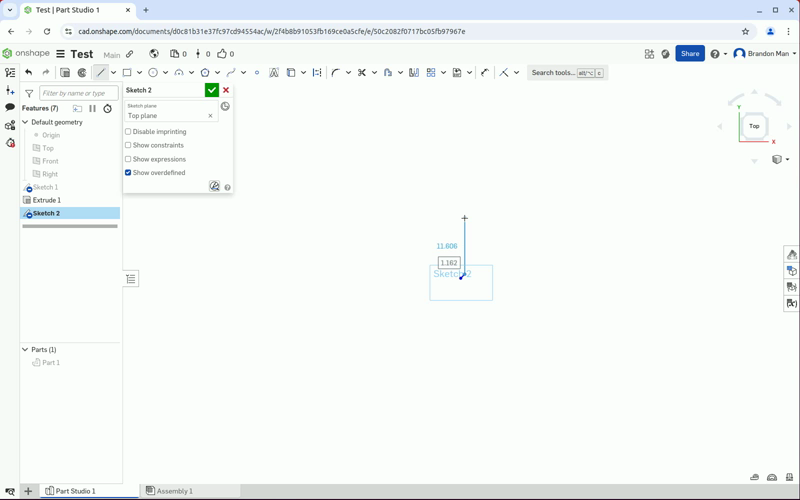
key_up(shift)
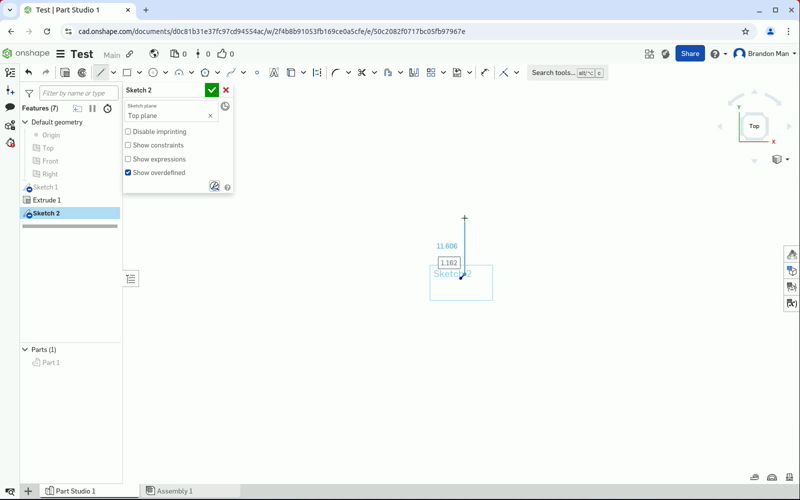
key_down(shift)
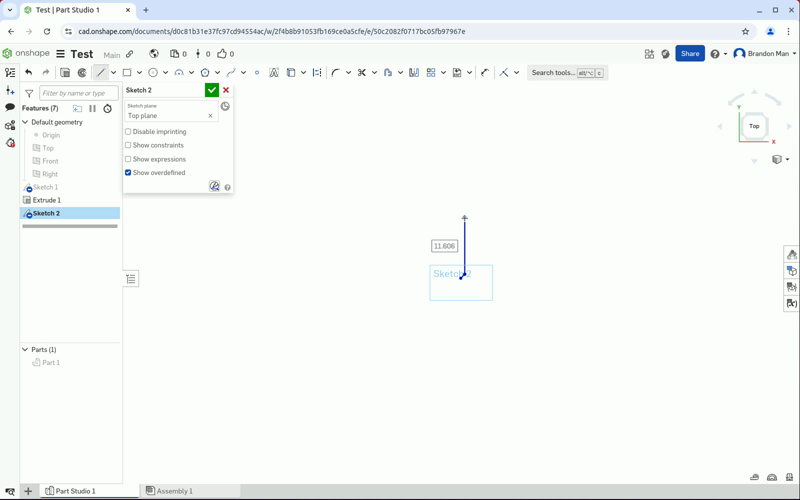
mouse_move(495, 217)
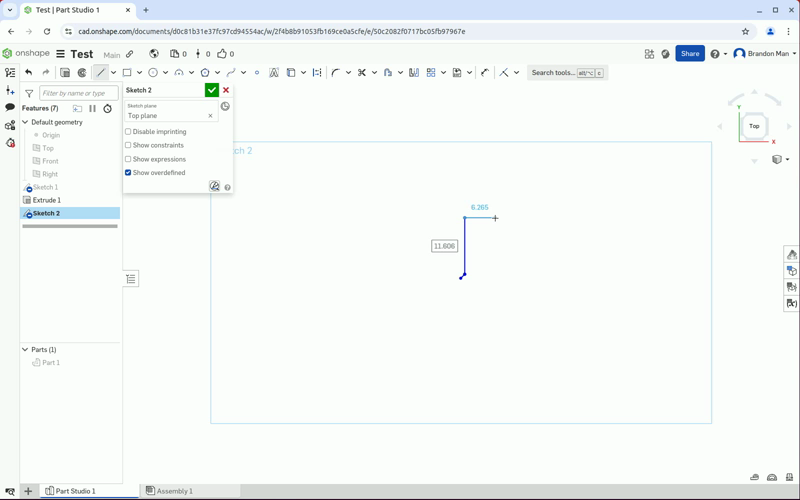
mouse_move(460, 213)
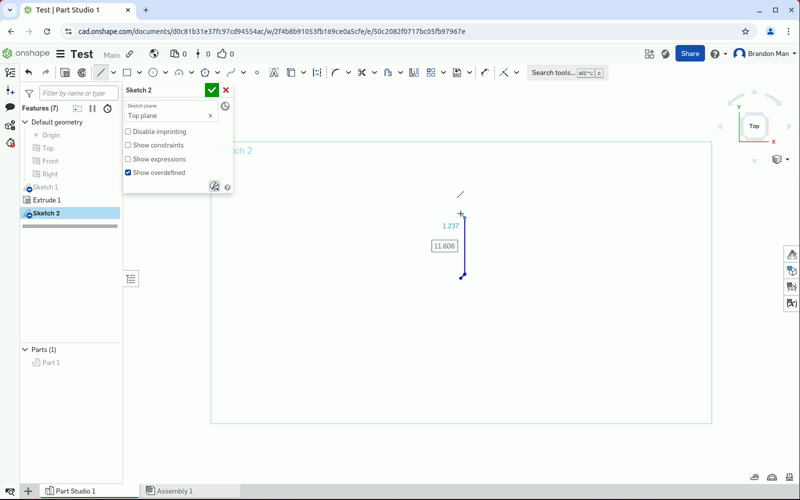
scroll(6)
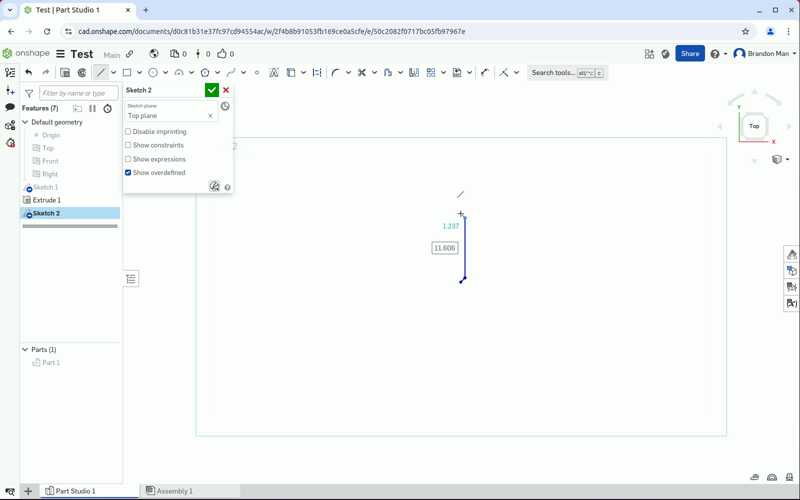
scroll(6)
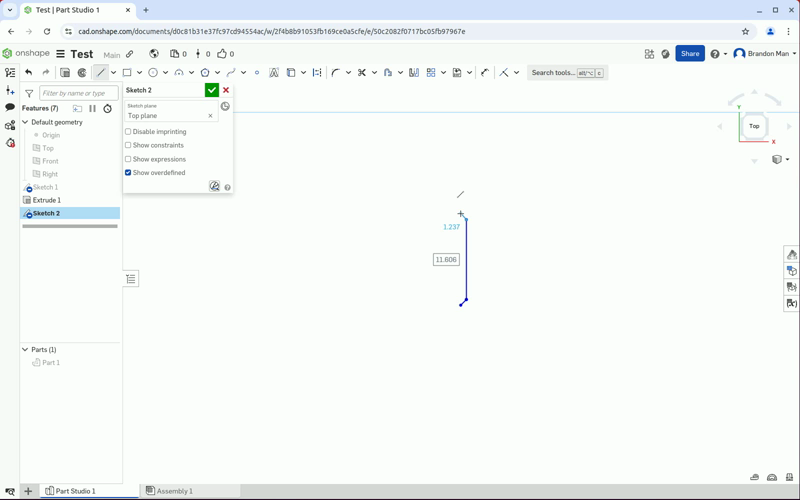
scroll(6)
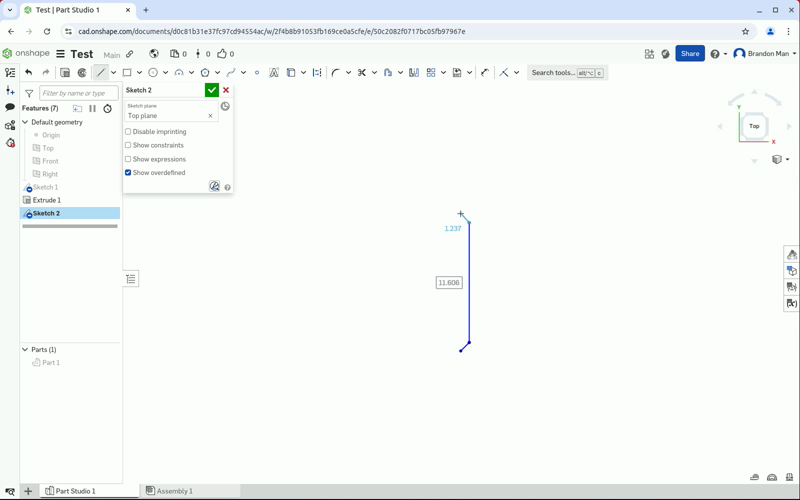
scroll(6)
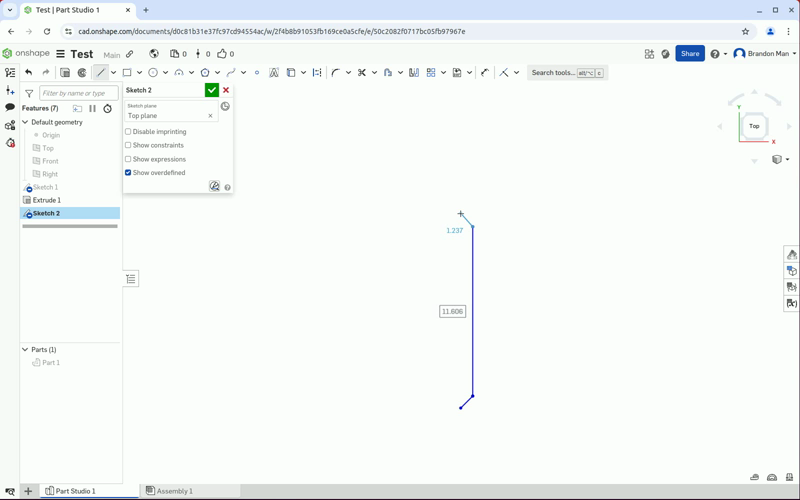
scroll(6)
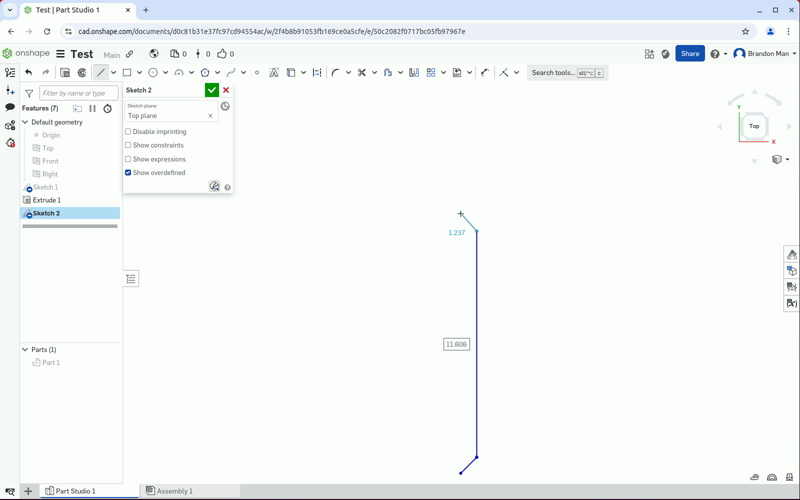
scroll(6)
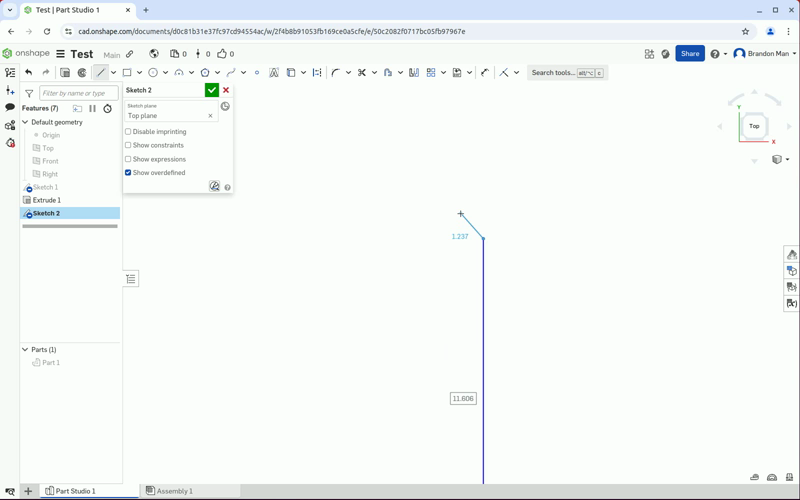
scroll(6)
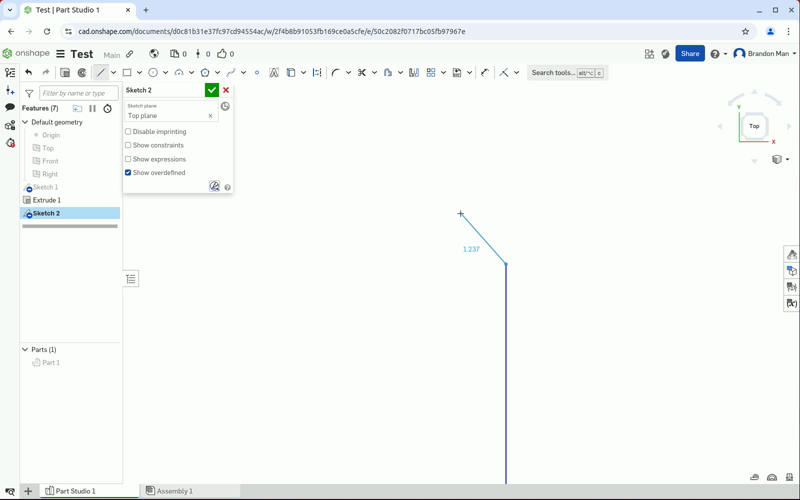
click(460, 213)
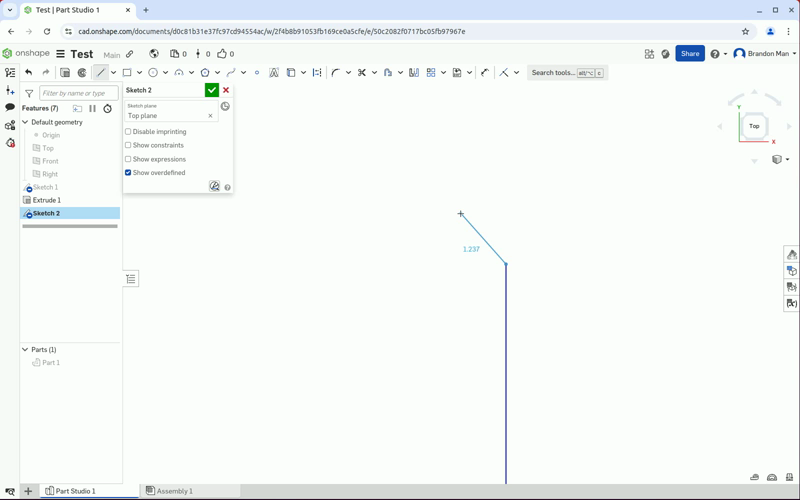
scroll(-6)
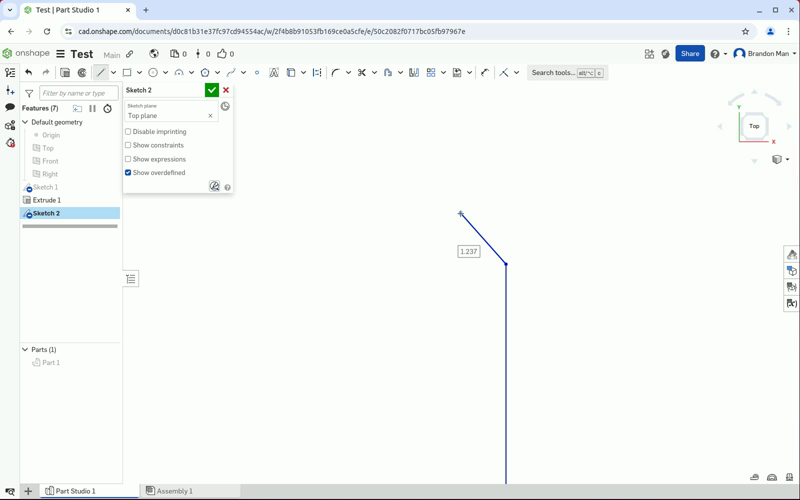
scroll(-6)
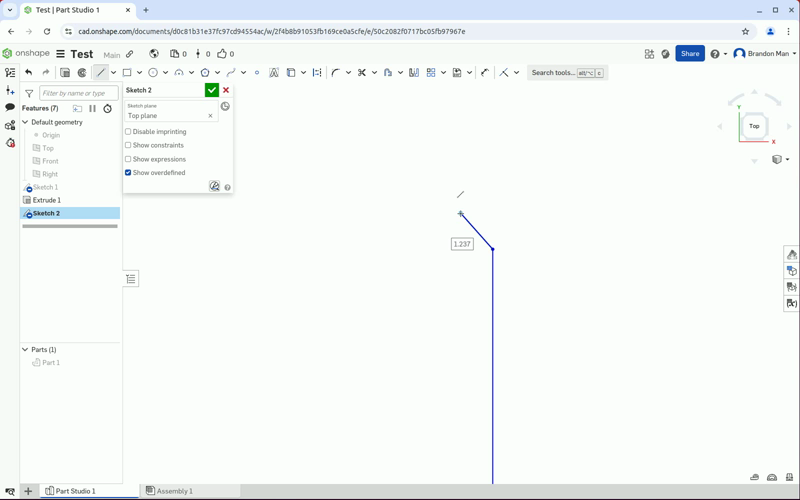
scroll(-6)
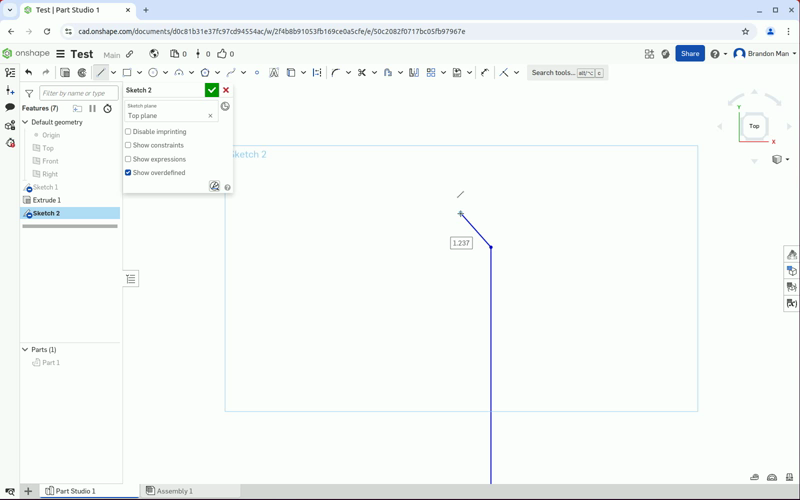
scroll(-6)
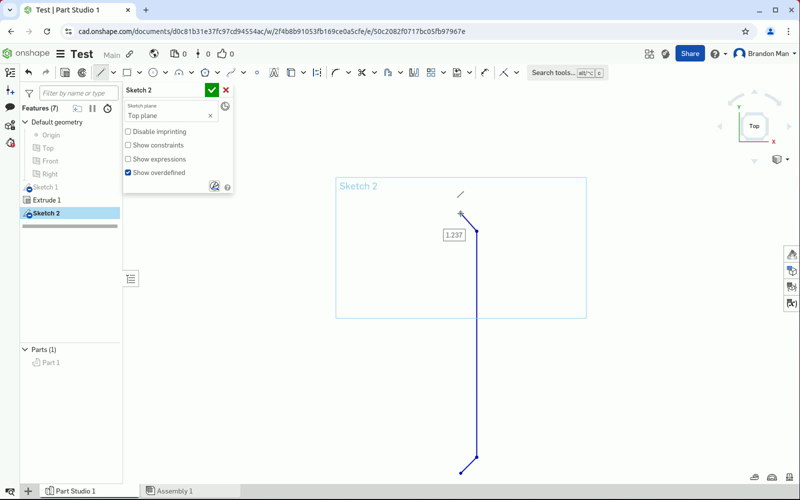
scroll(-6)
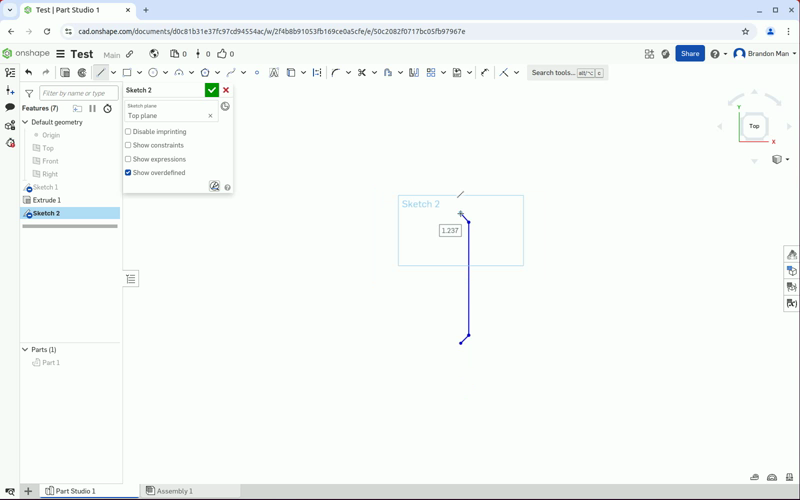
scroll(-6)
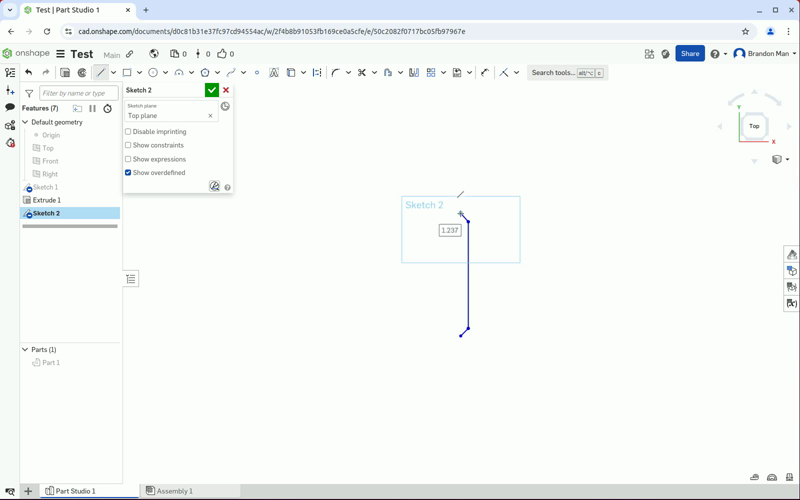
scroll(-6)
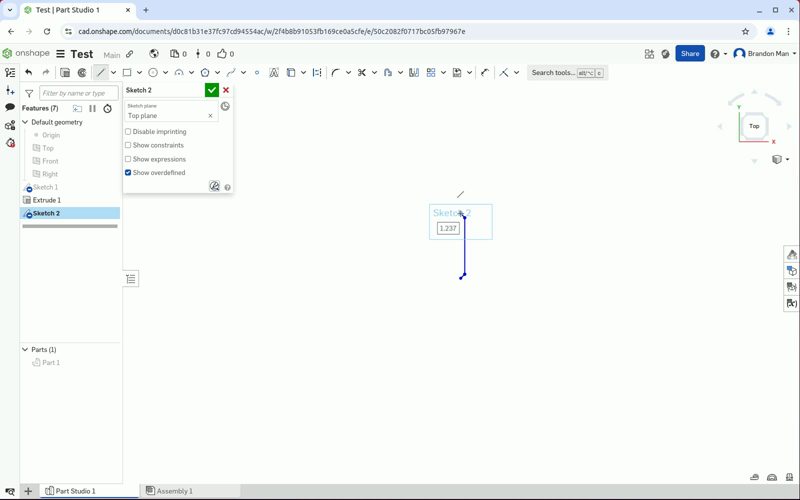
key_up(shift)
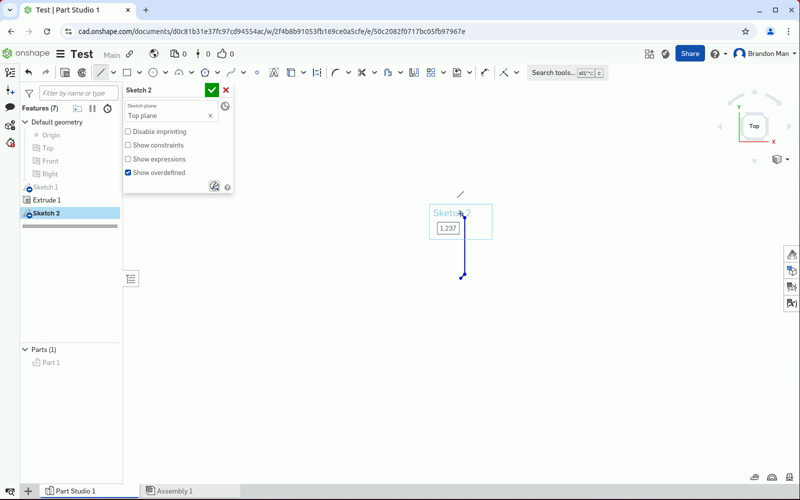
key_down(shift)
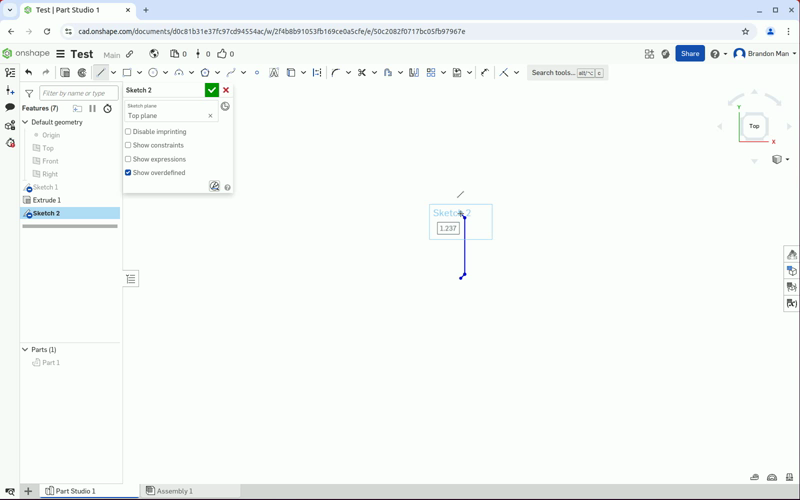
mouse_move(460, 278)
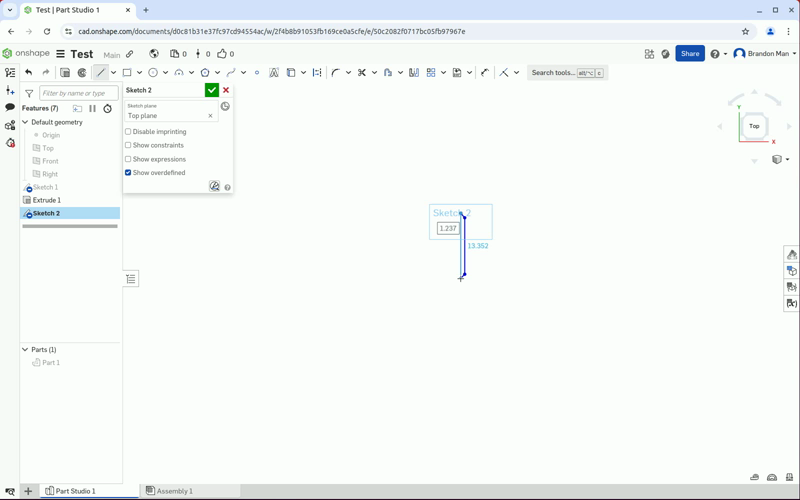
key_up(shift)
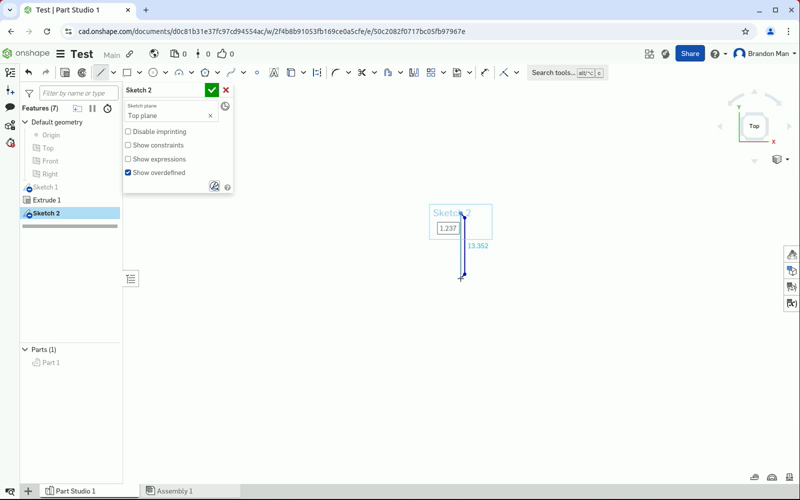
click(460, 278)
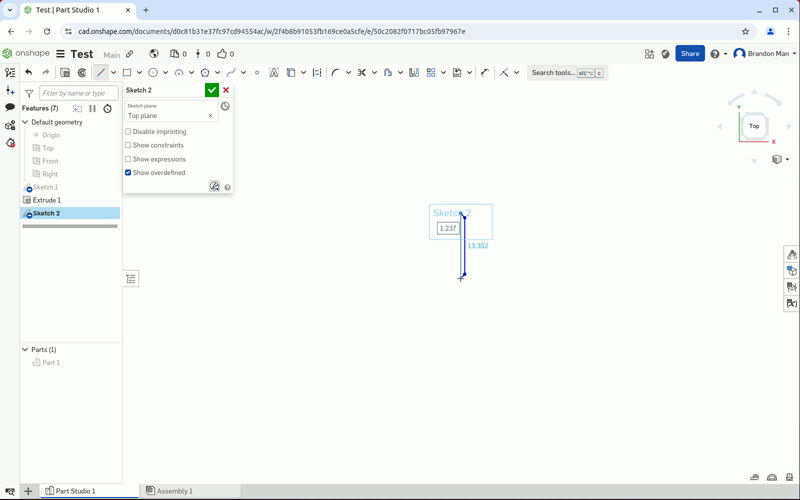
key(esc)
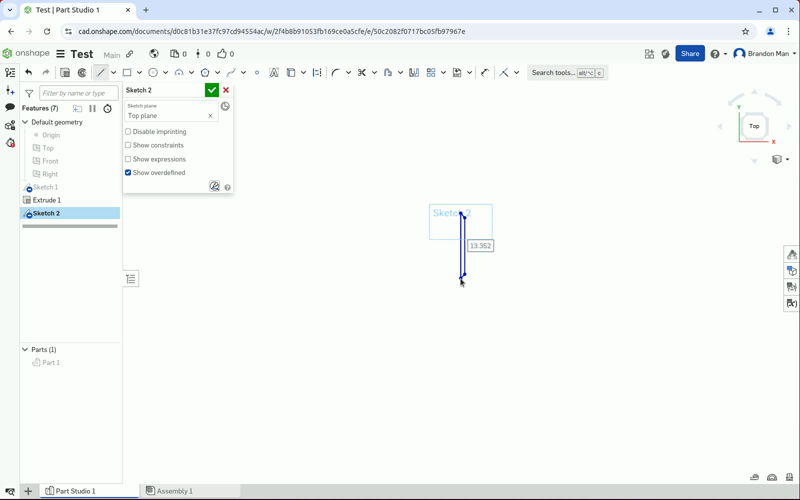
mouse_move(464, 251)
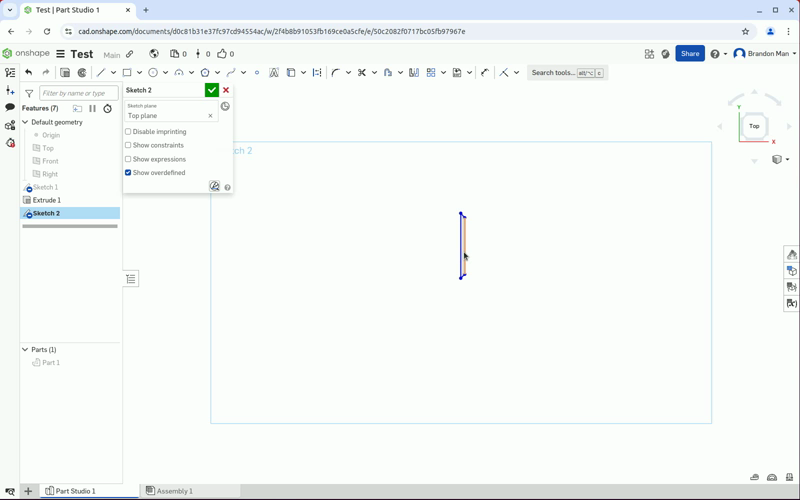
scroll(6)
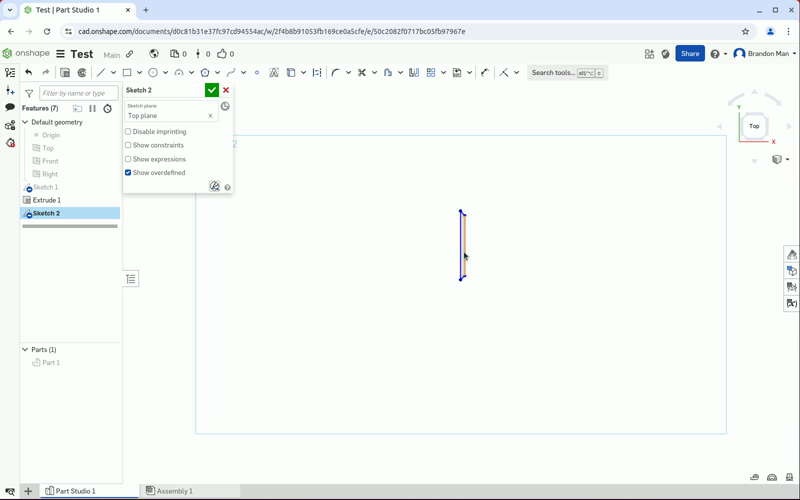
scroll(6)
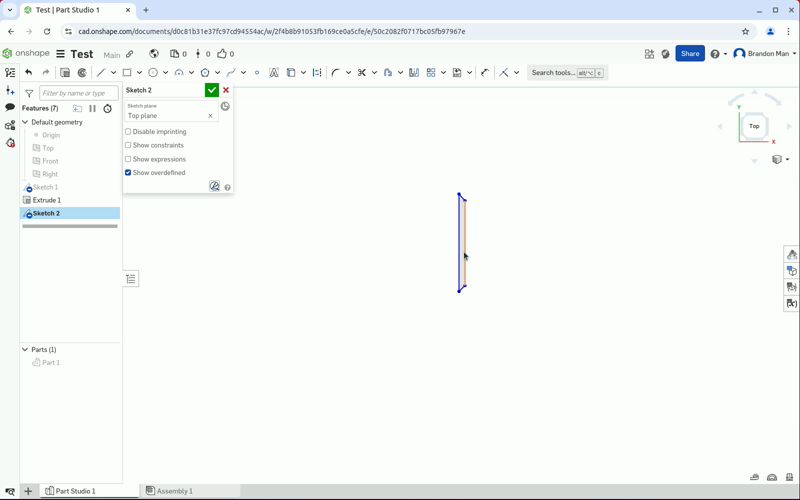
scroll(6)
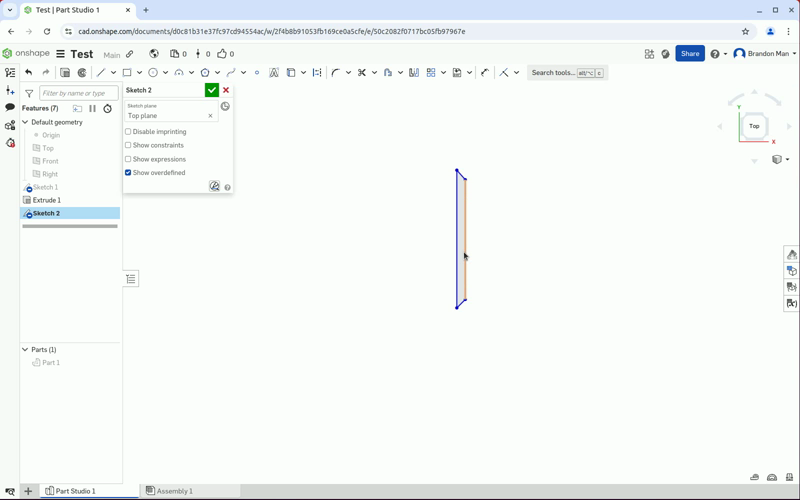
scroll(6)
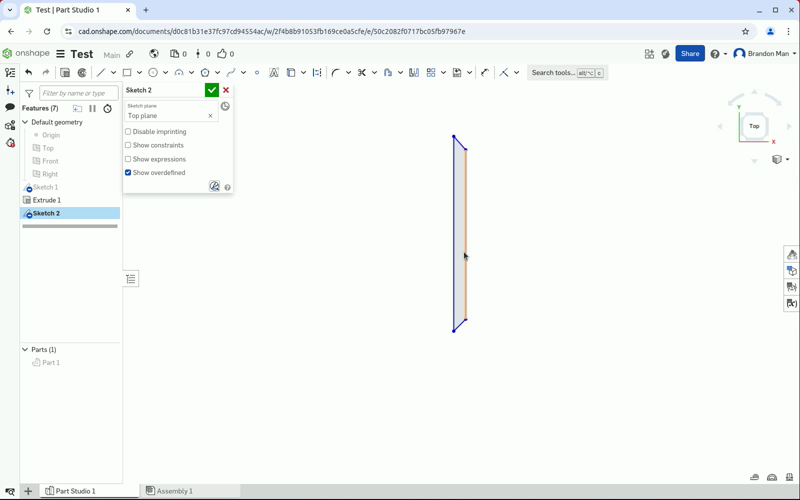
scroll(6)
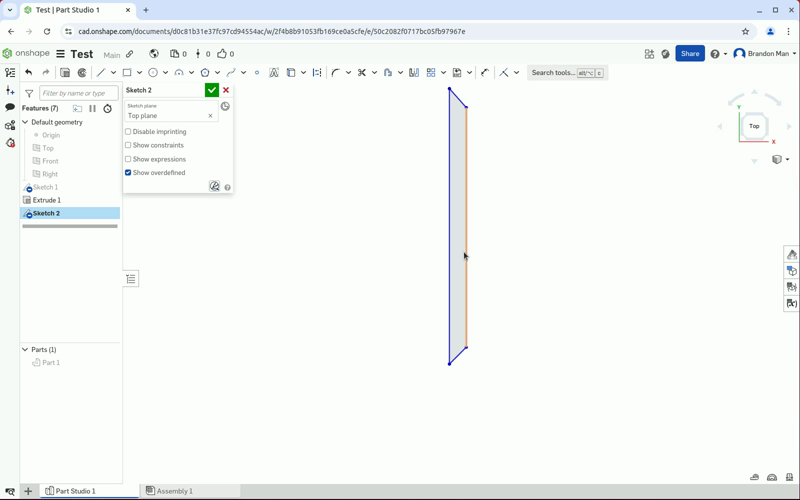
scroll(6)
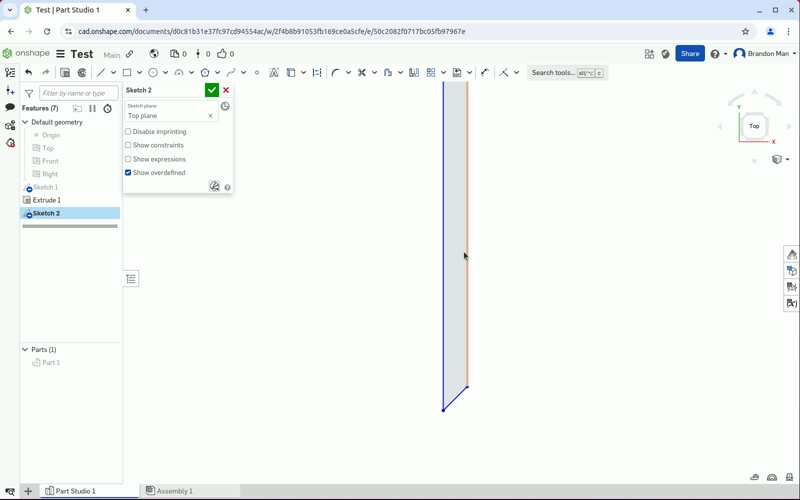
scroll(6)
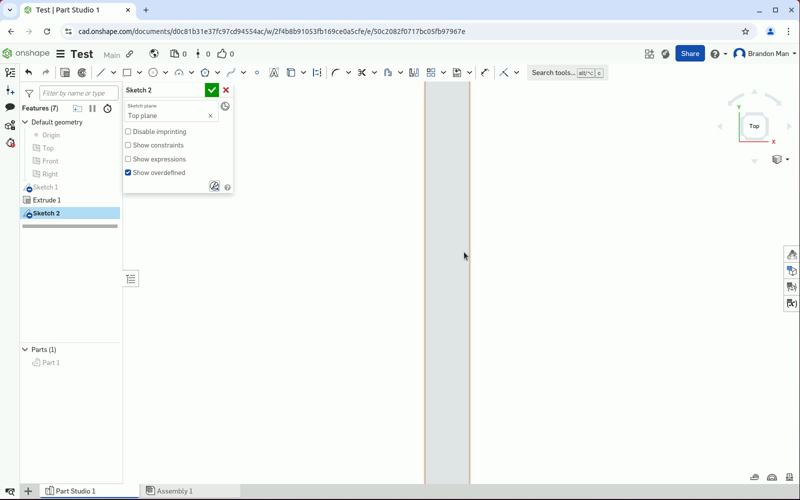
click(464, 251)
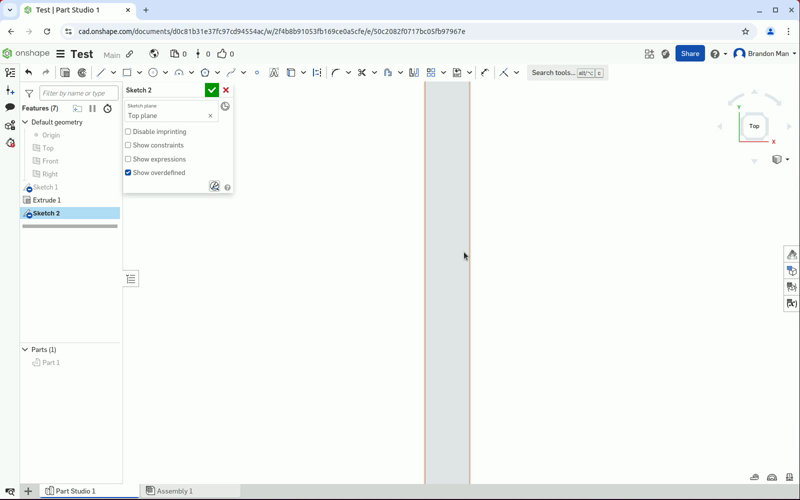
scroll(-6)
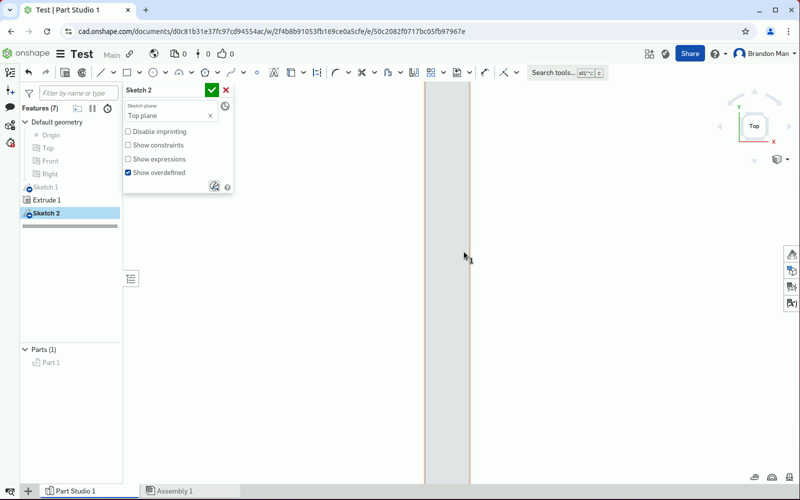
scroll(-6)
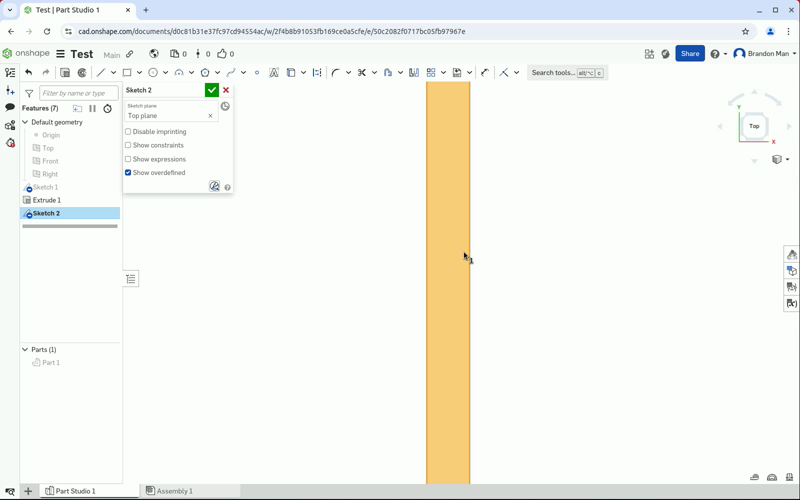
scroll(-6)
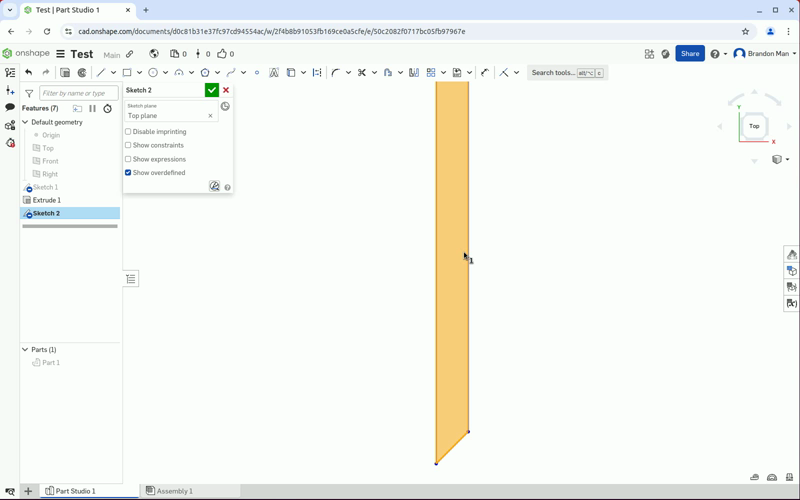
scroll(-6)
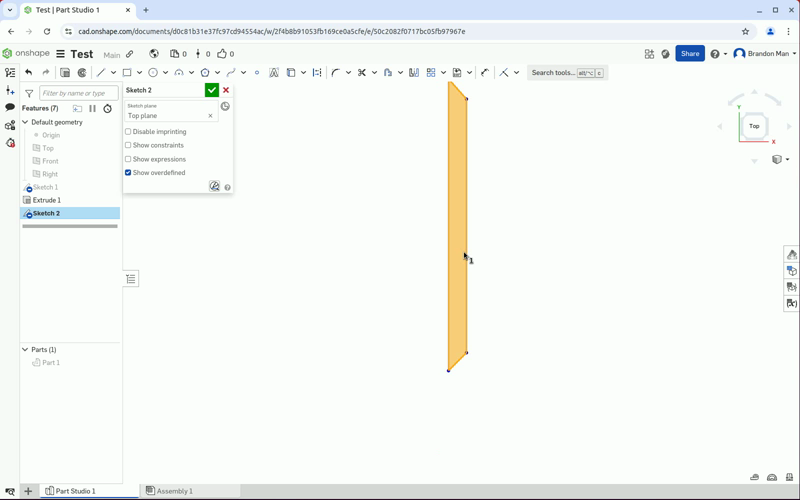
scroll(-6)
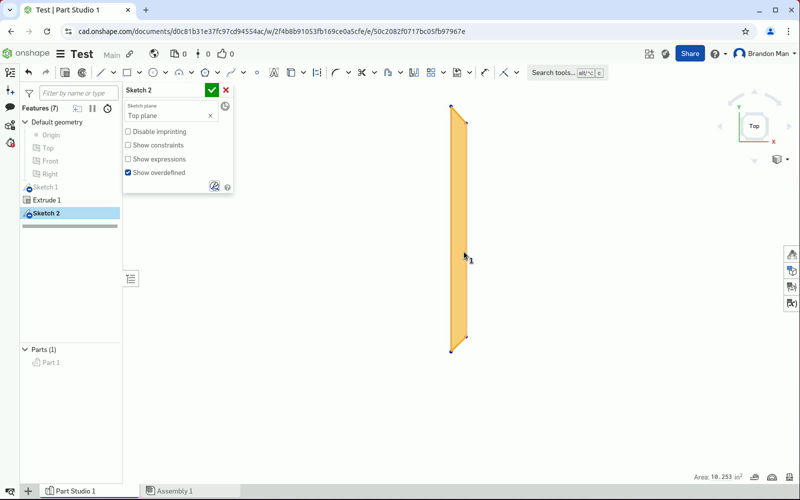
scroll(-6)
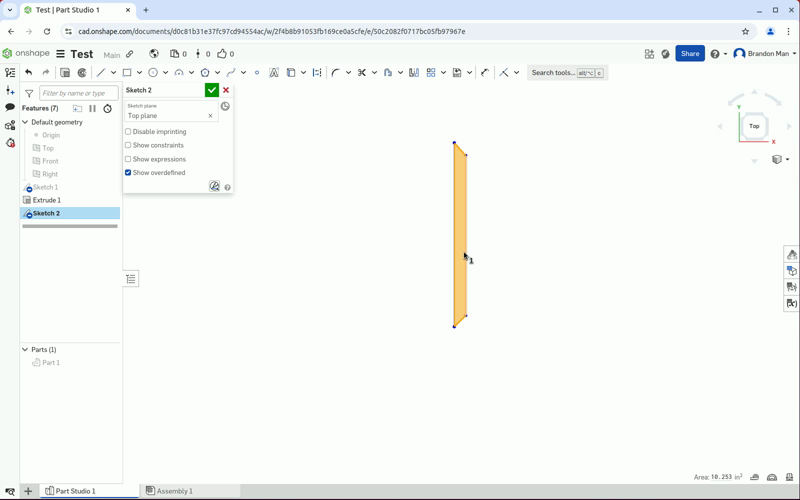
scroll(-6)
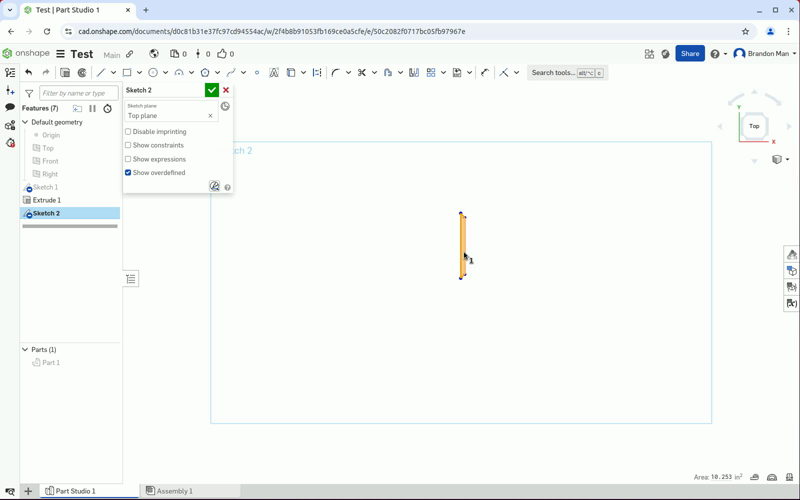
mouse_move(73, 352)
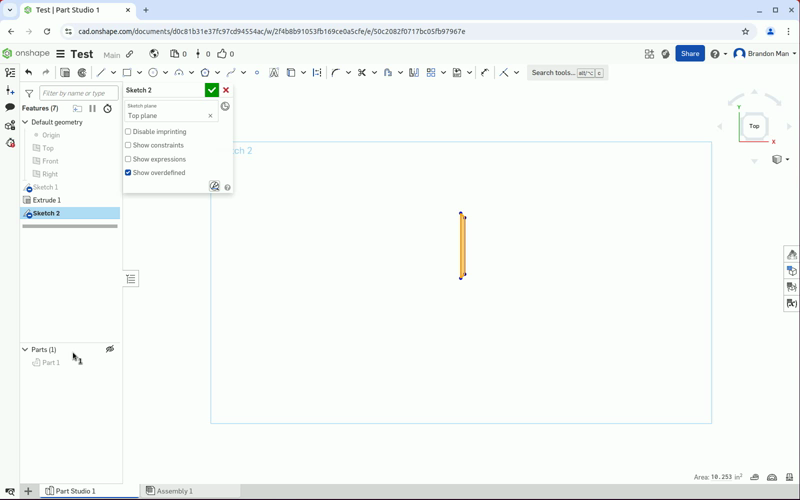
key(shift+y)
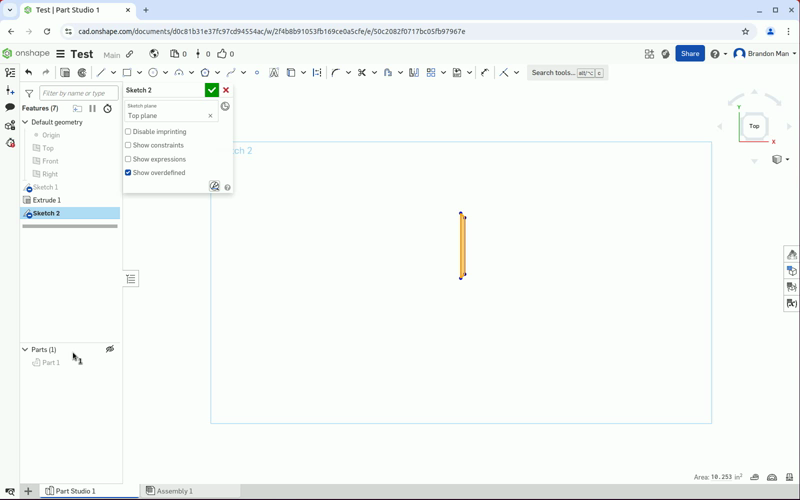
key(shift+e)
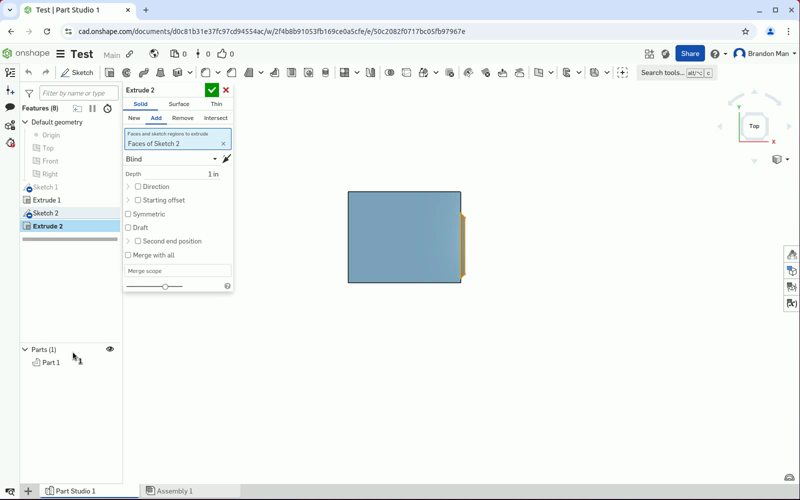
mouse_move(143, 106)
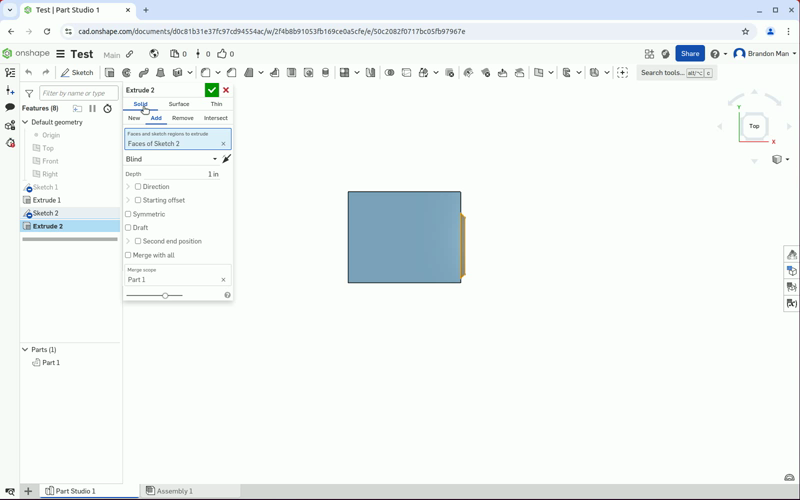
click(143, 106)
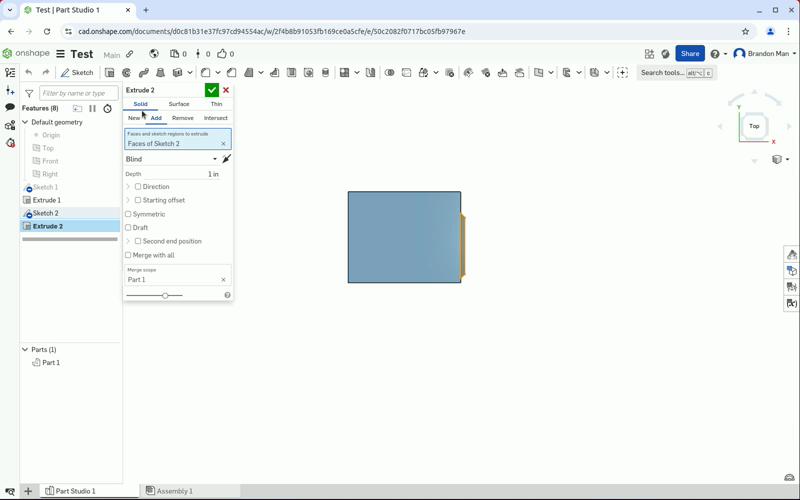
mouse_move(137, 120)
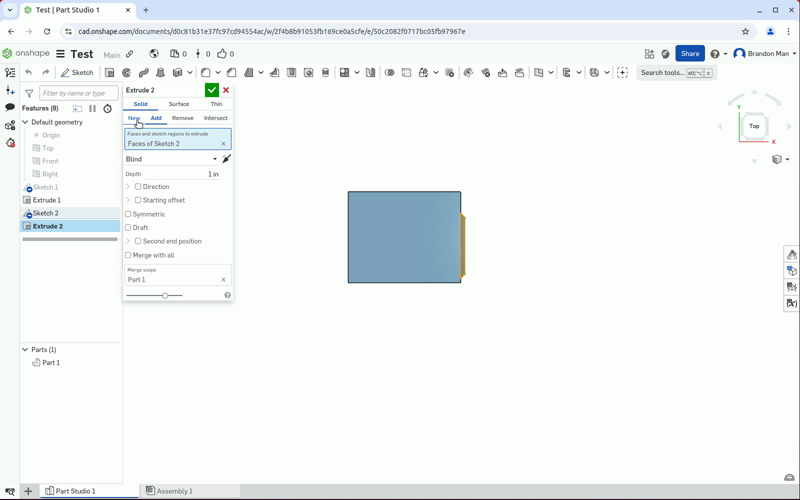
click(137, 120)
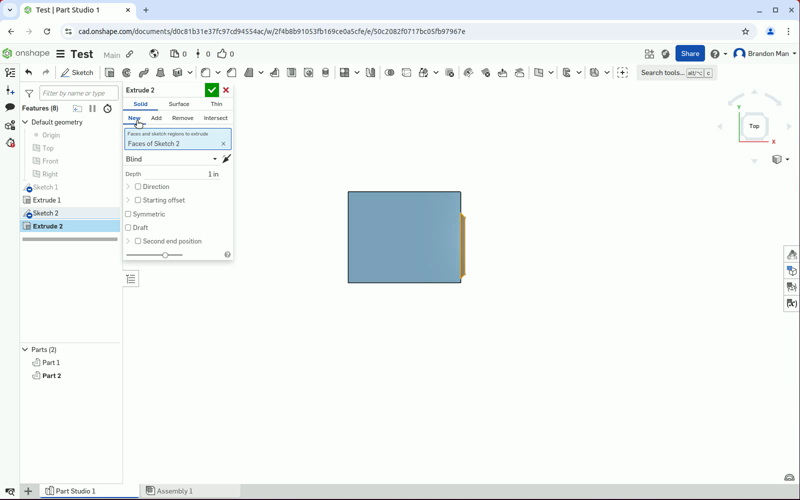
key(tab, 4)
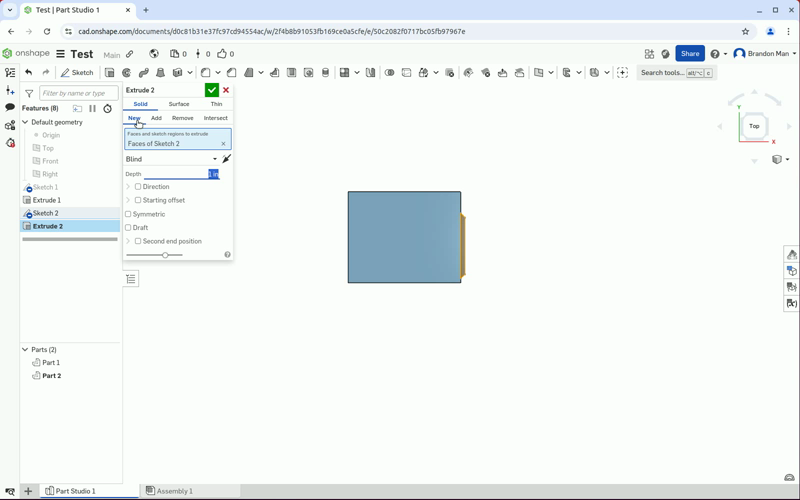
text(0.481)
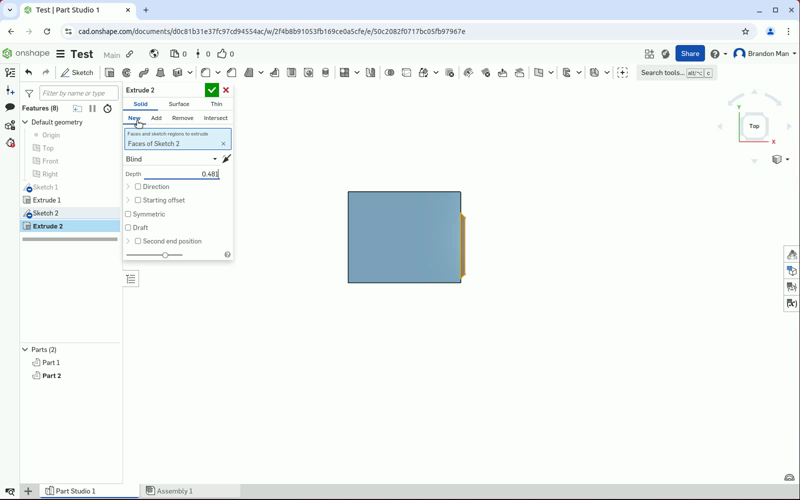
key(enter)
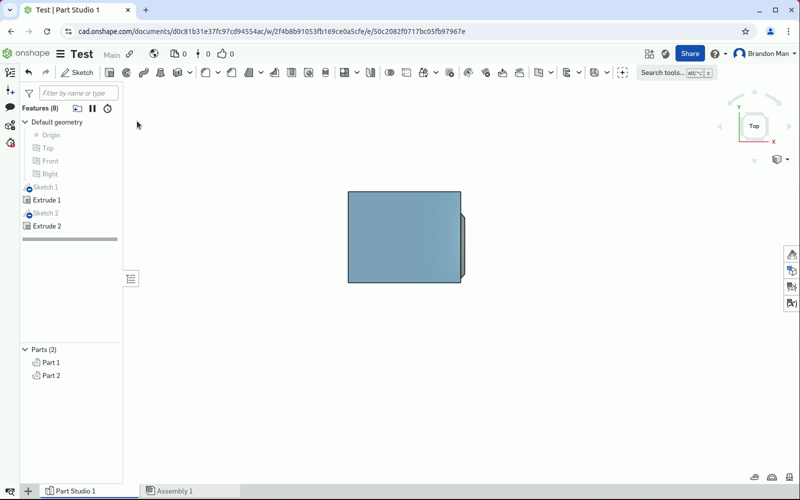
key(shift+h)
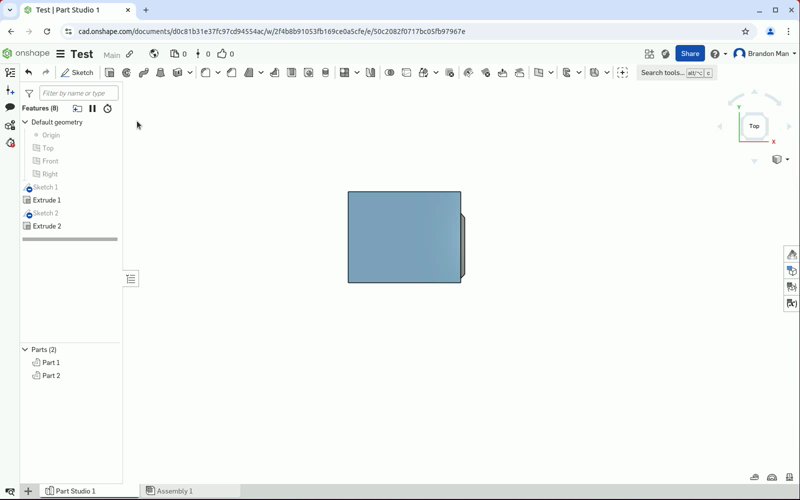
key(shift+h)
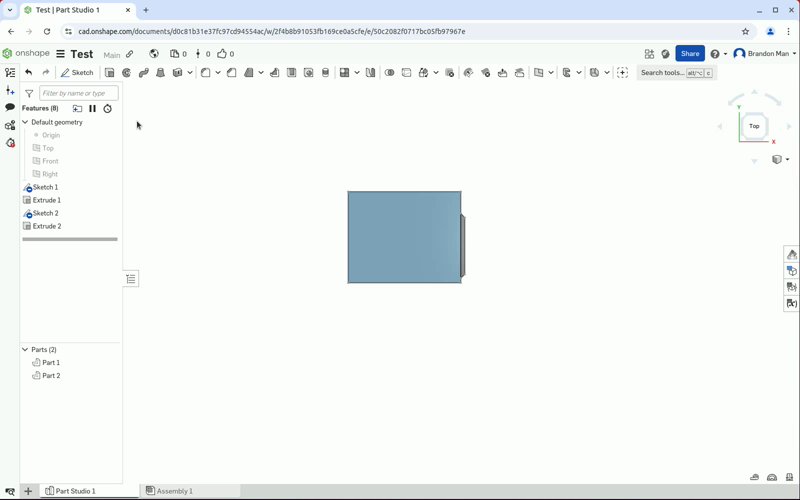
key(shift+7)
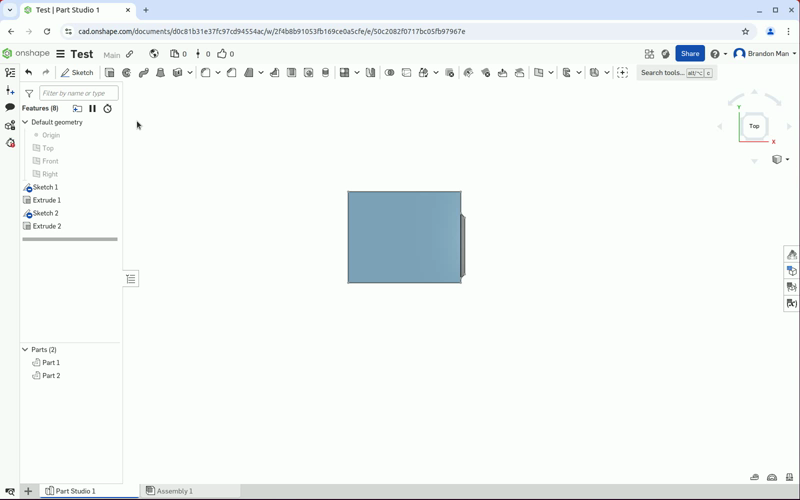
key(up, 3)
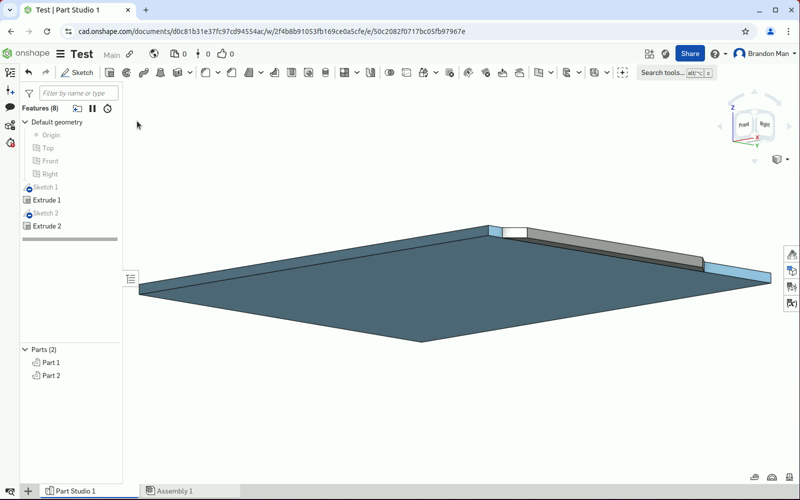
key(left, 3)
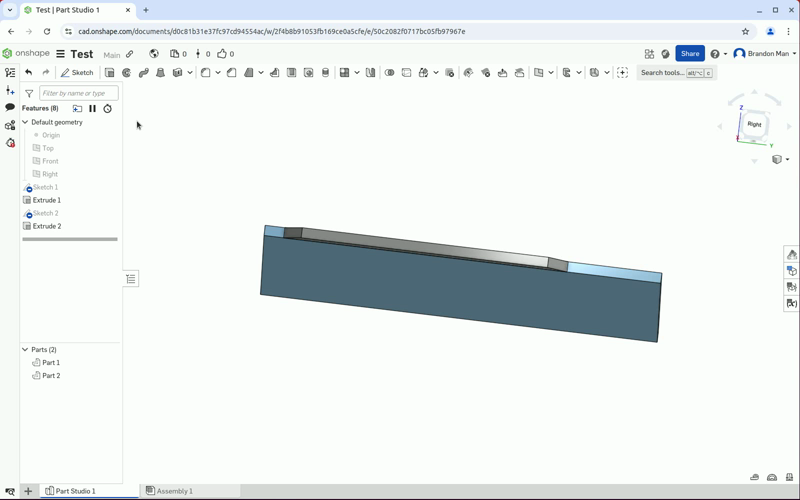
key(right, 3)
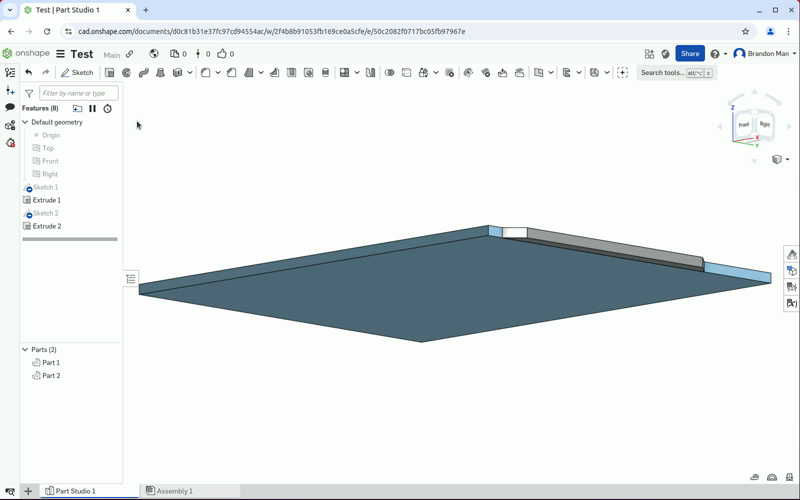
key(down, 3)
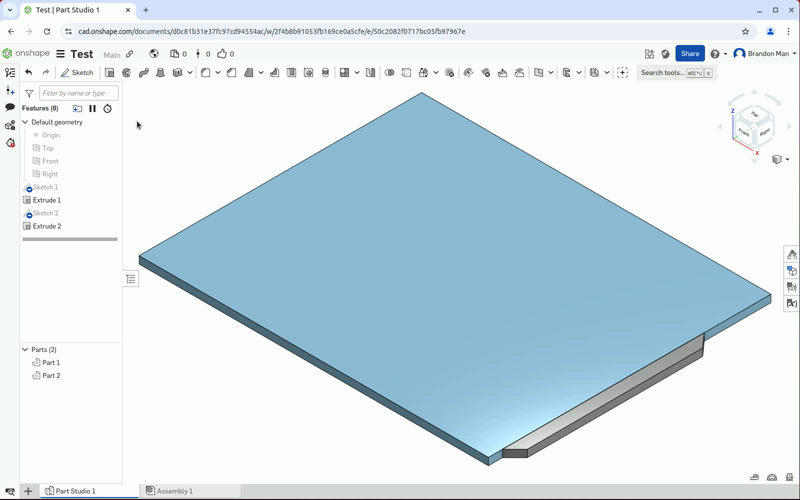
mouse_move(73, 189)
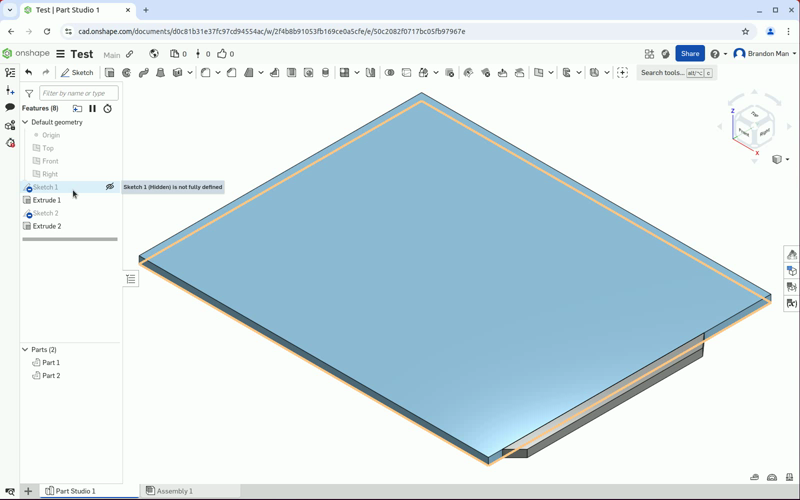
click(73, 189)